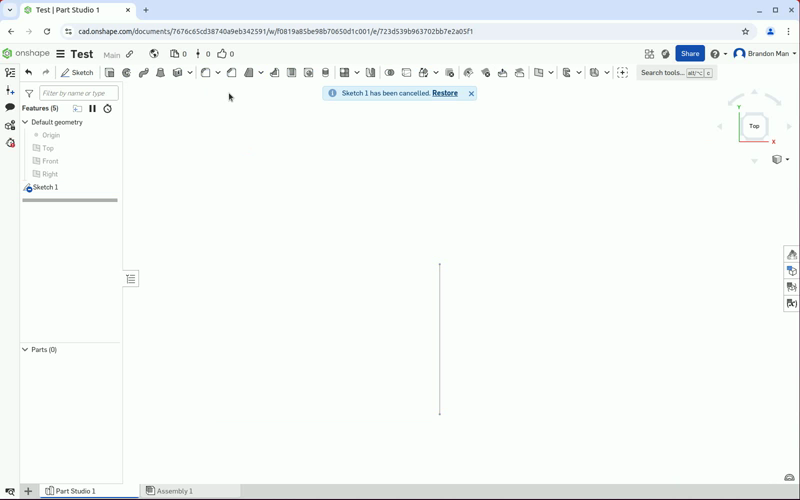
key(shift+h)
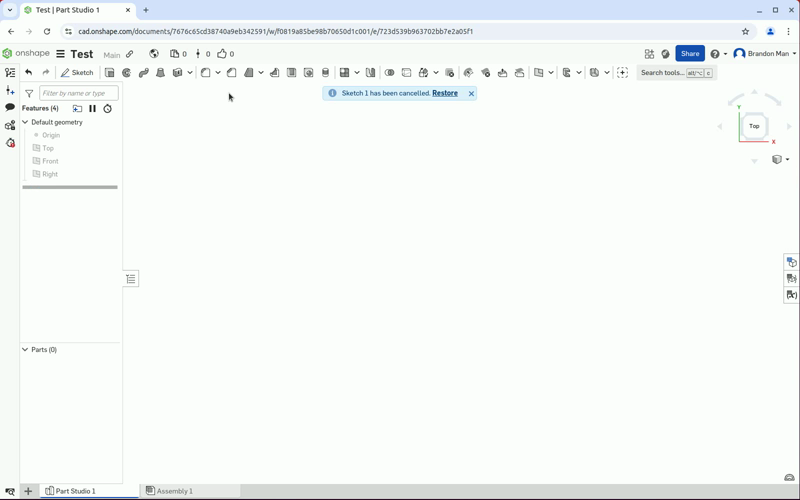
mouse_move(73, 352)
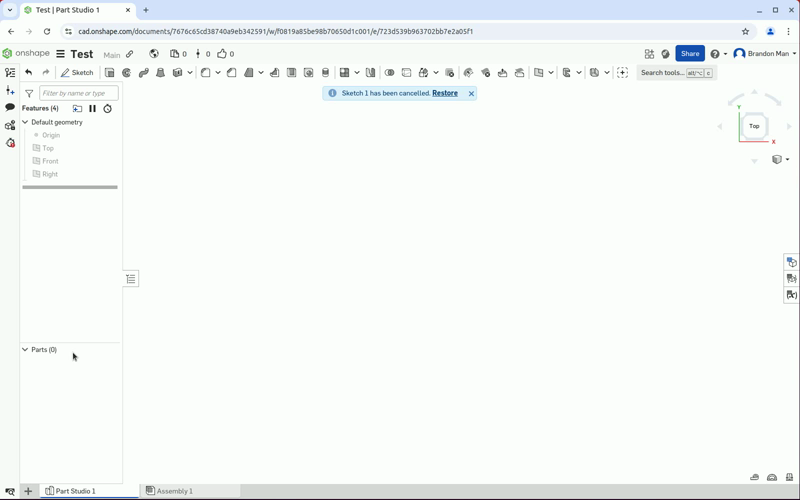
key(y)
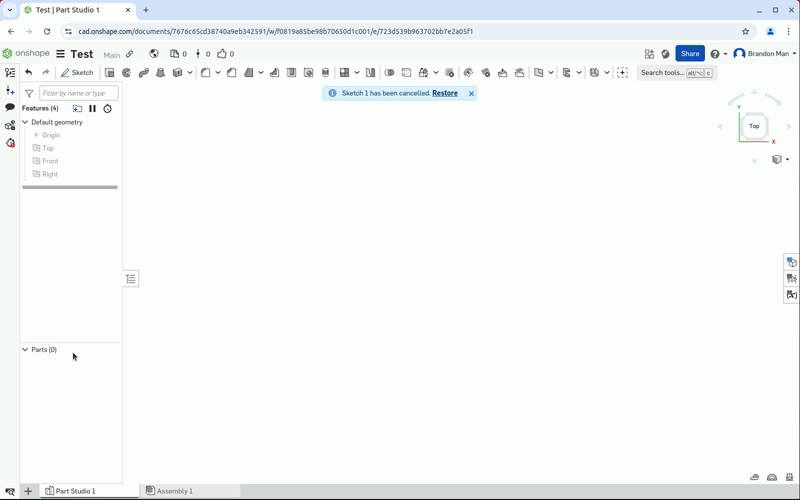
key(shift+p)
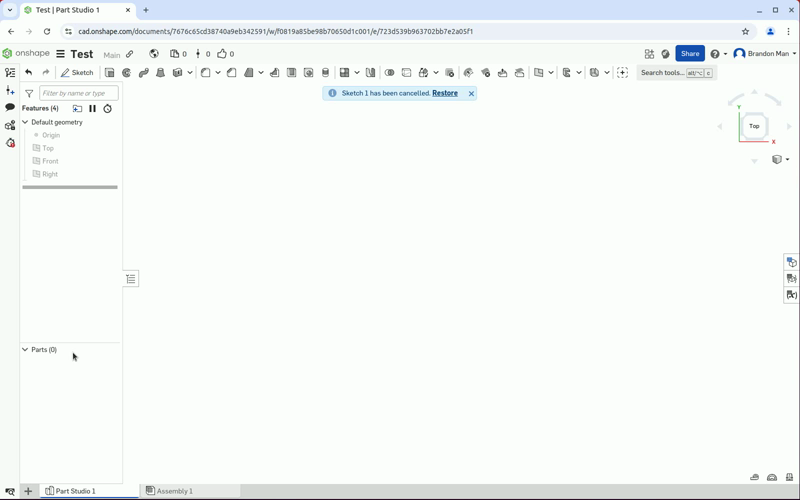
key(space)
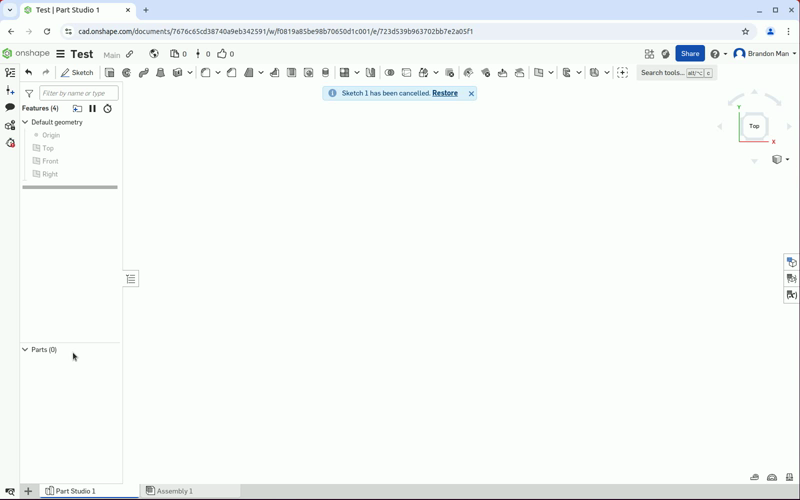
key_down(shift)
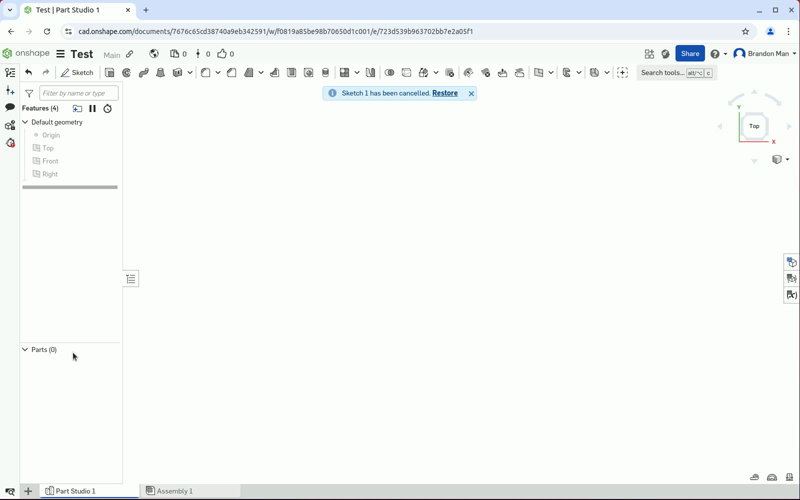
key(up)
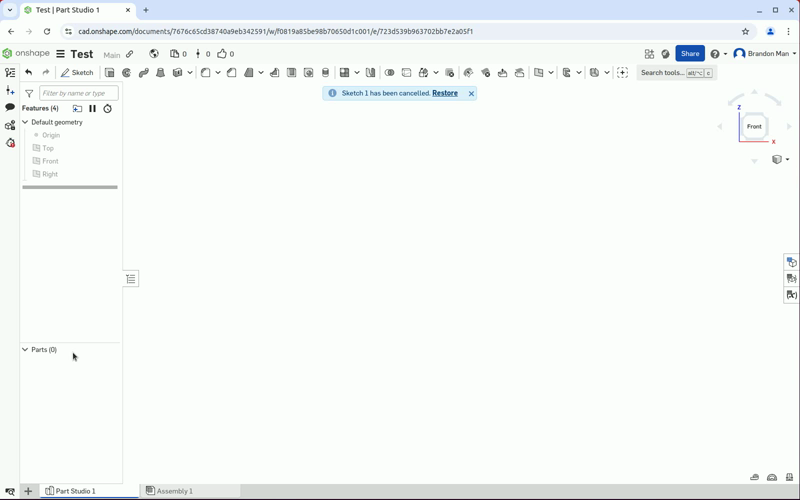
key_up(shift)
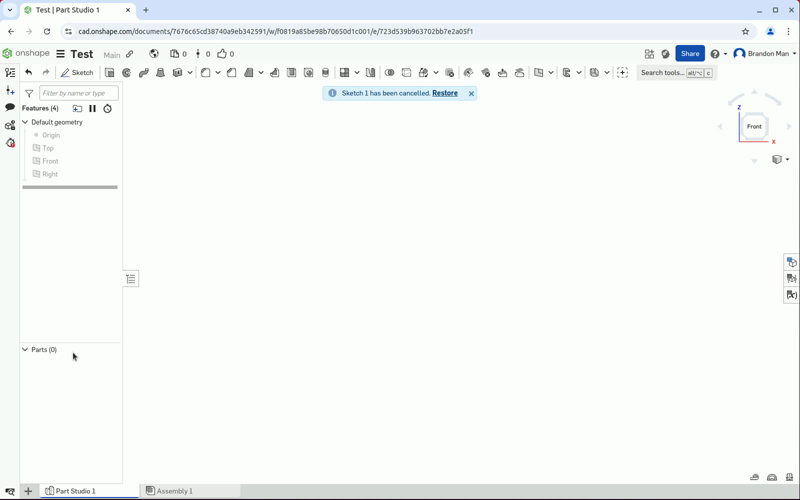
mouse_move(73, 352)
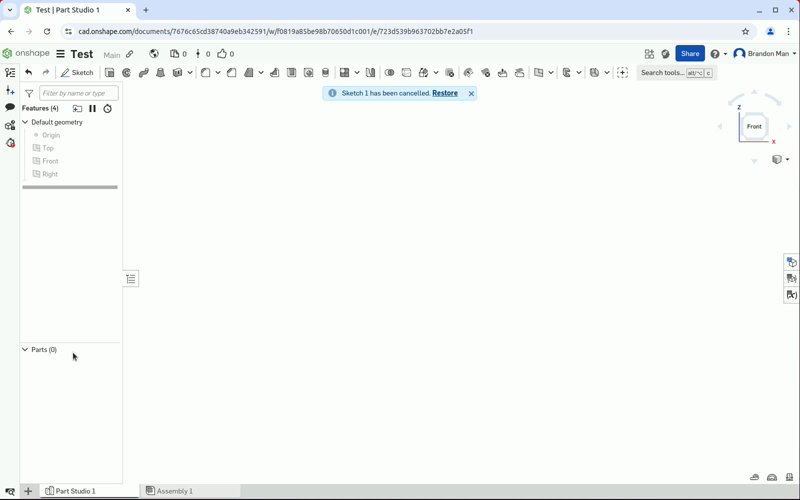
key(shift+y)
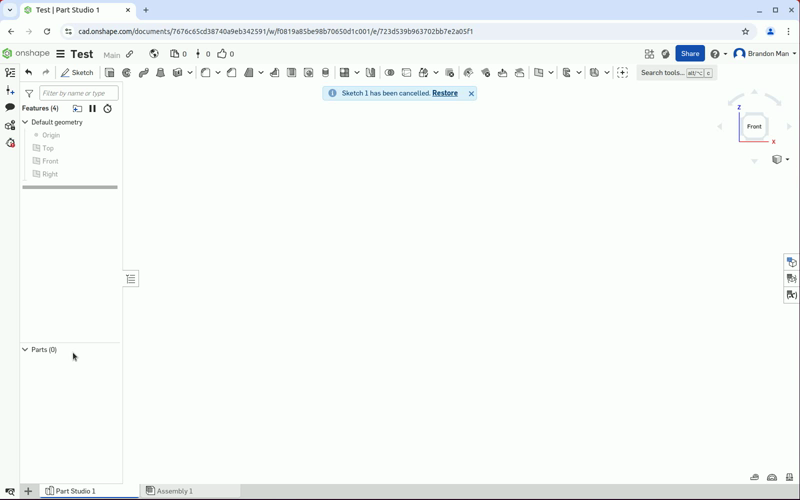
key(shift+s)
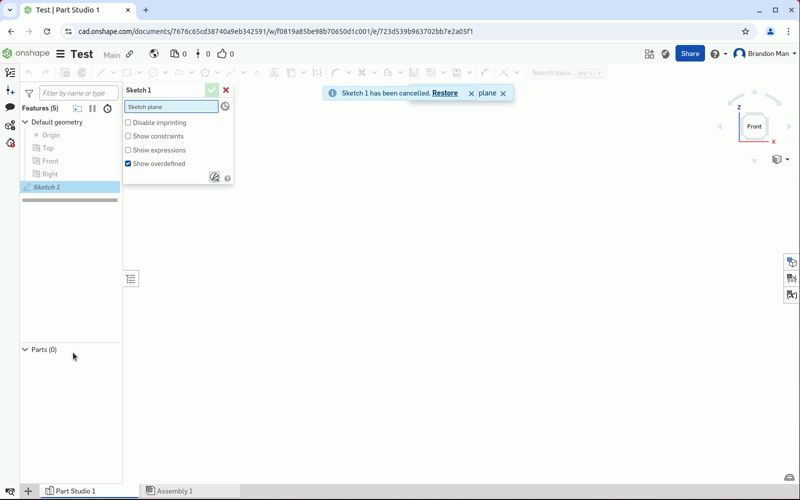
mouse_move(73, 163)
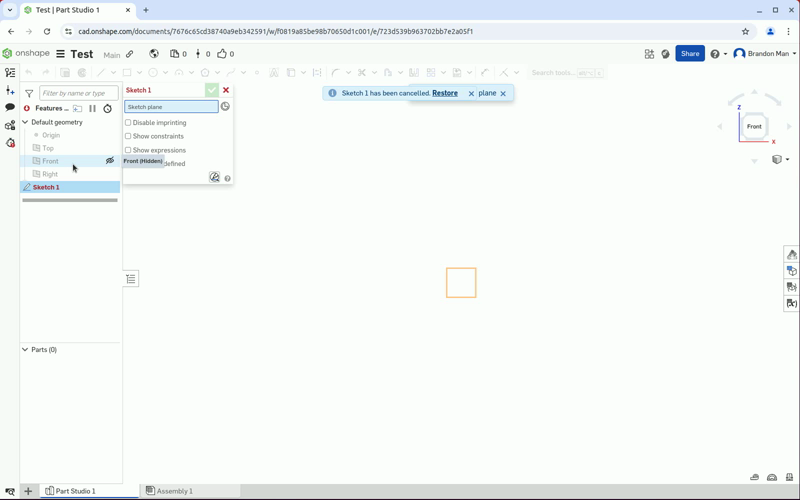
click(73, 163)
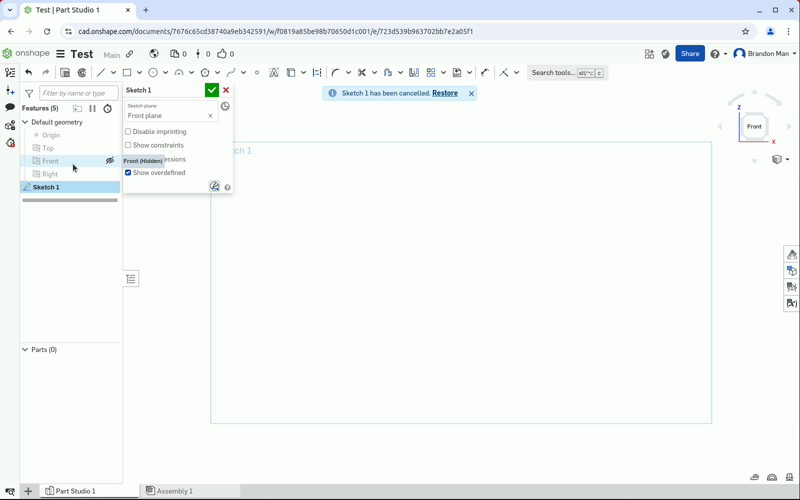
mouse_move(73, 352)
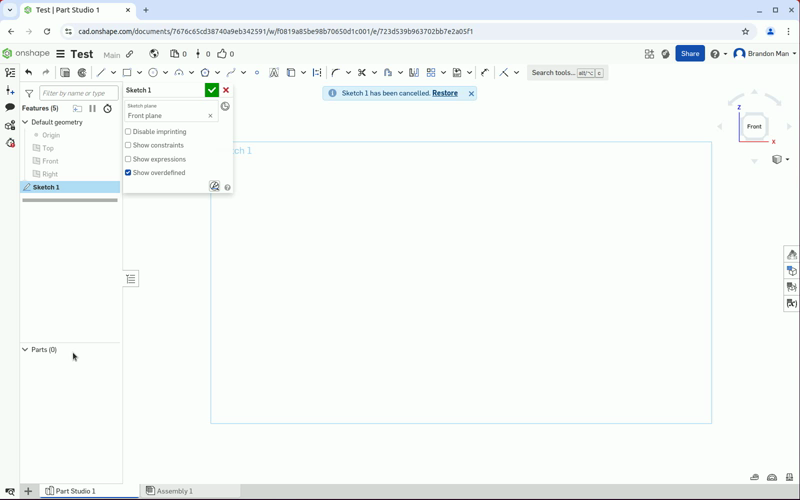
key(y)
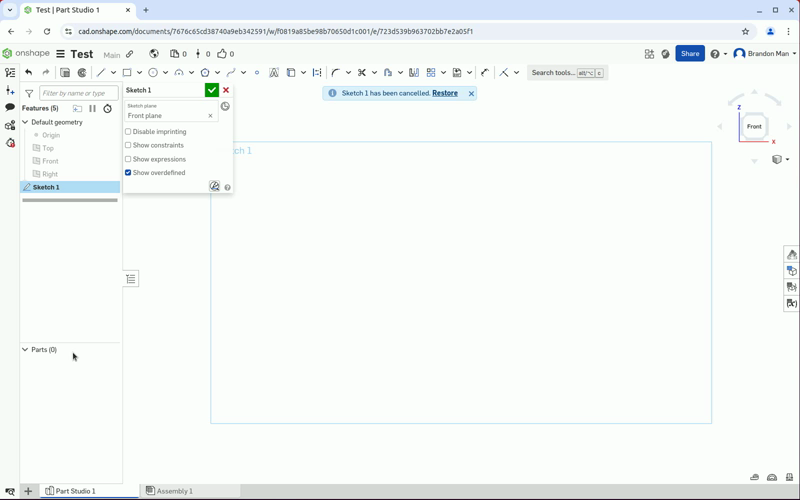
key(l)
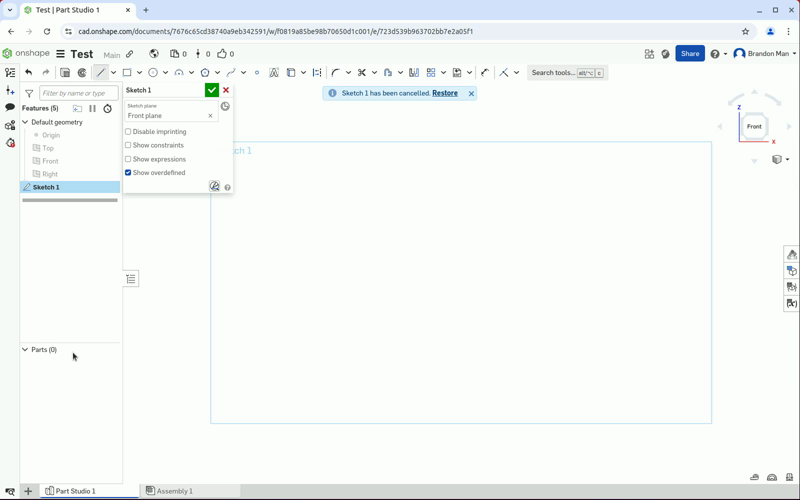
key_down(shift)
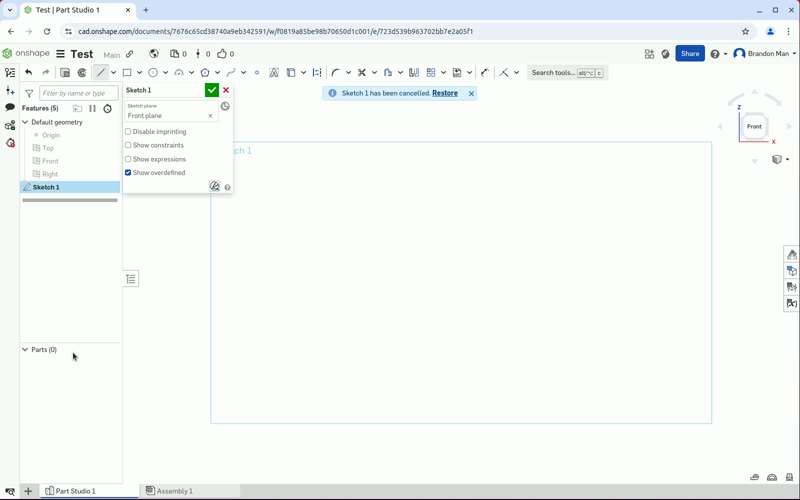
mouse_move(385, 282)
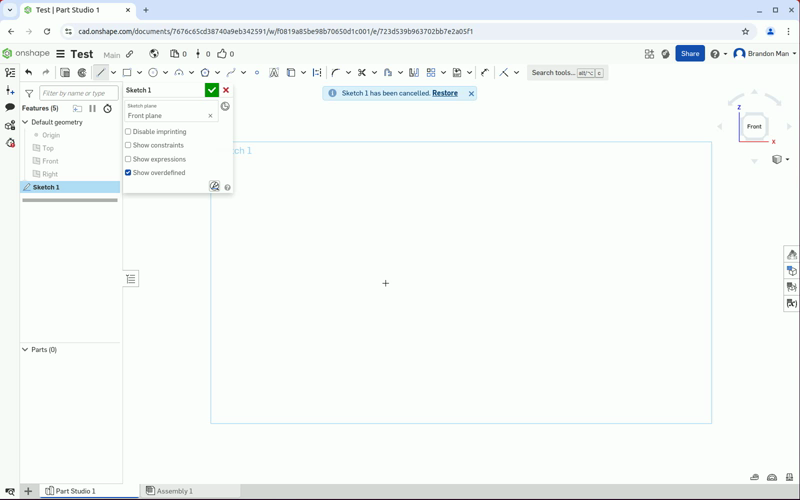
click(385, 282)
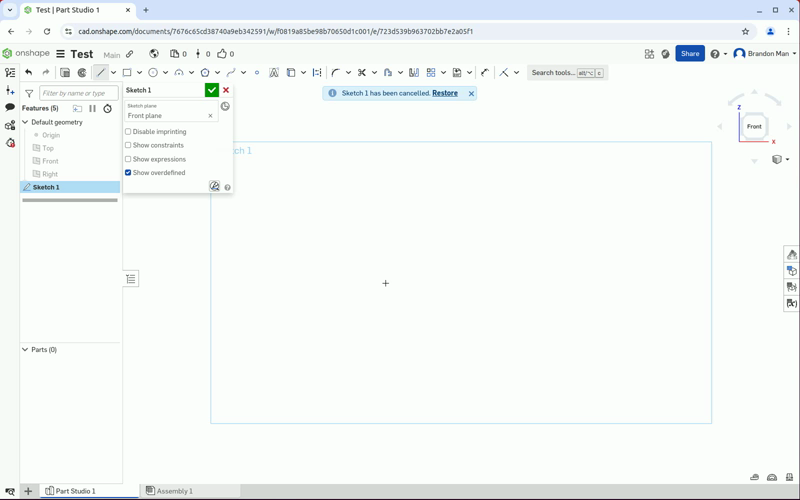
key_up(shift)
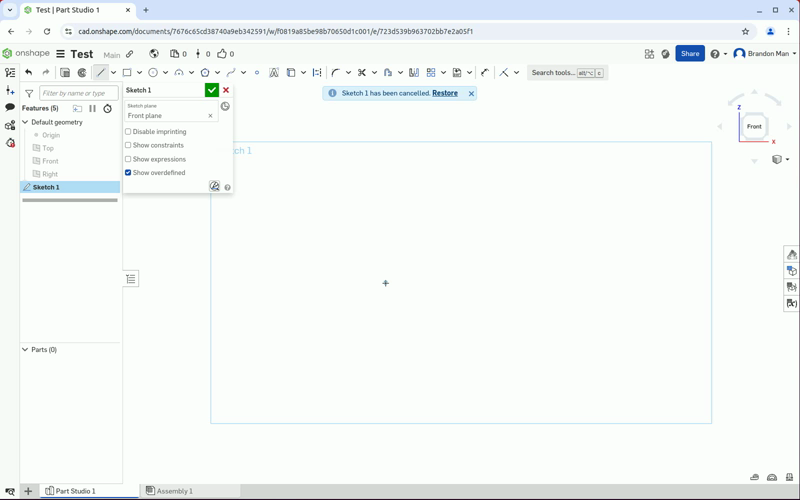
key_down(shift)
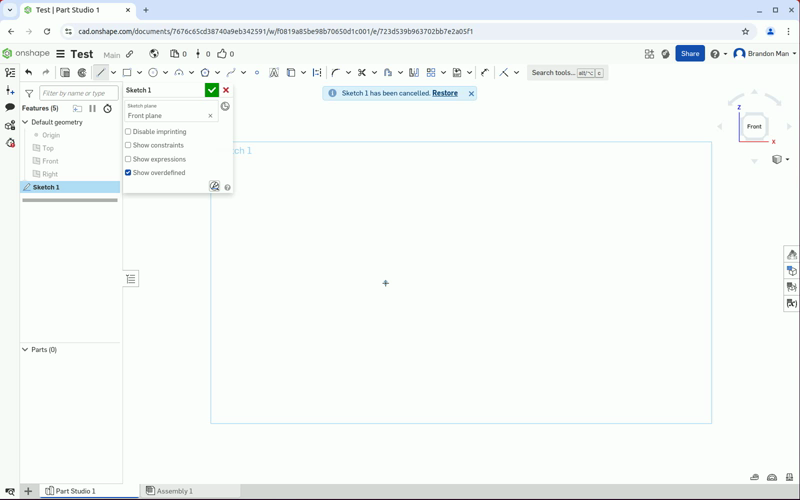
mouse_move(461, 282)
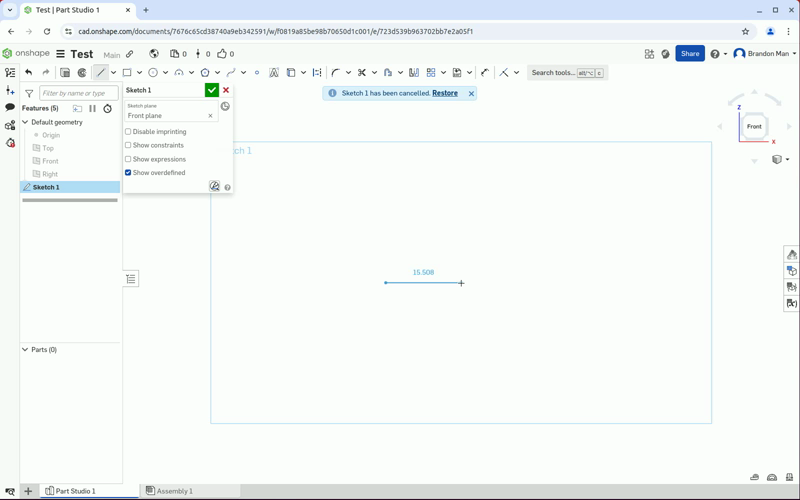
click(461, 282)
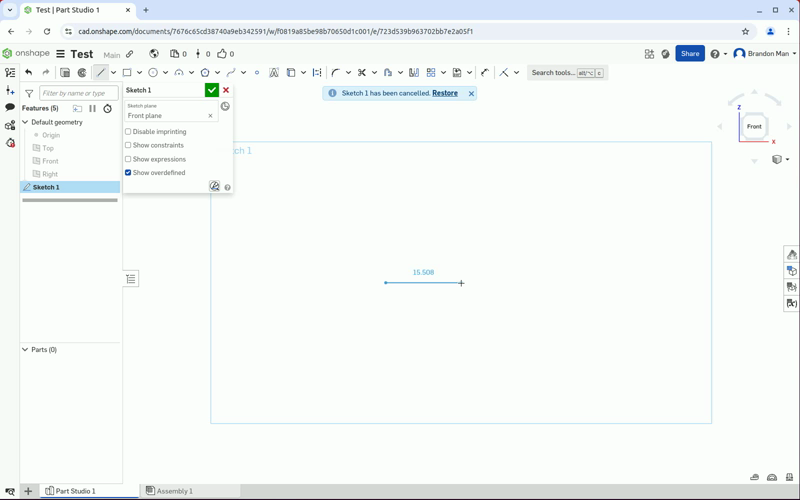
key_up(shift)
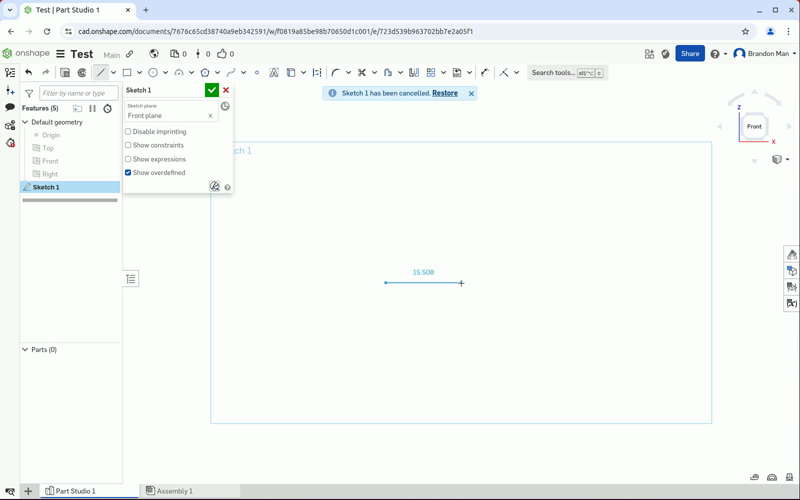
key_down(shift)
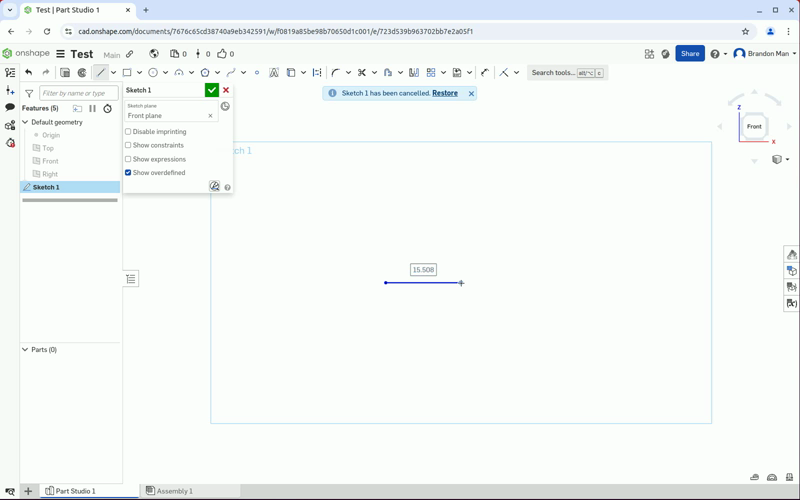
mouse_move(491, 282)
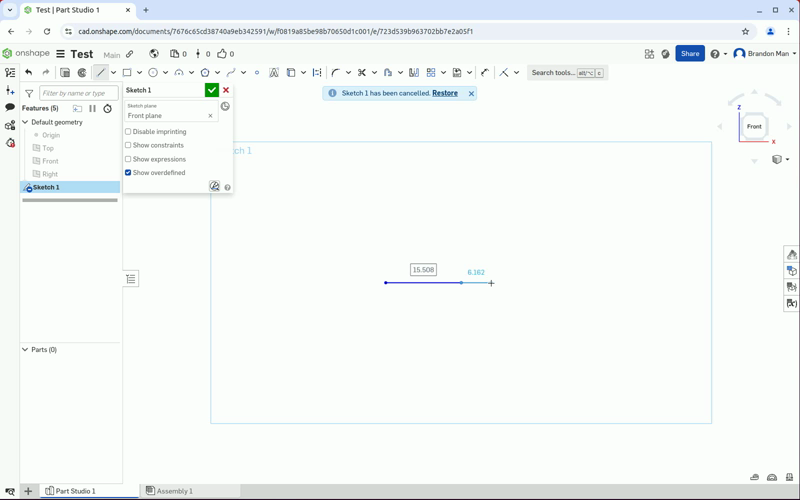
mouse_move(461, 244)
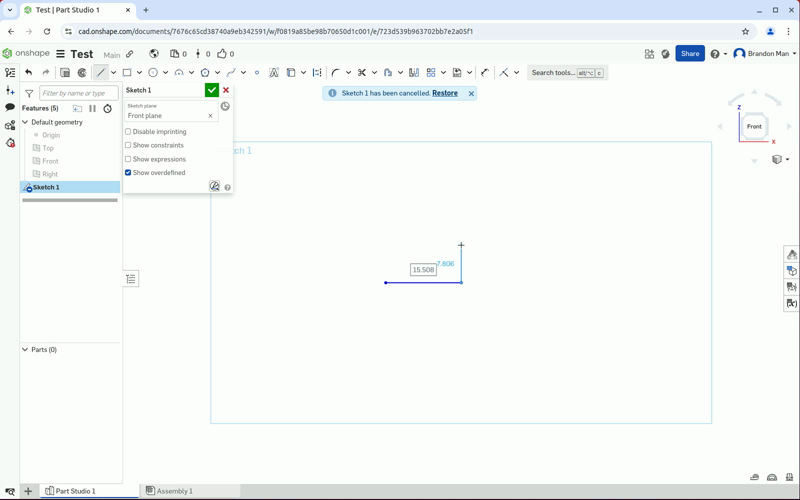
click(461, 244)
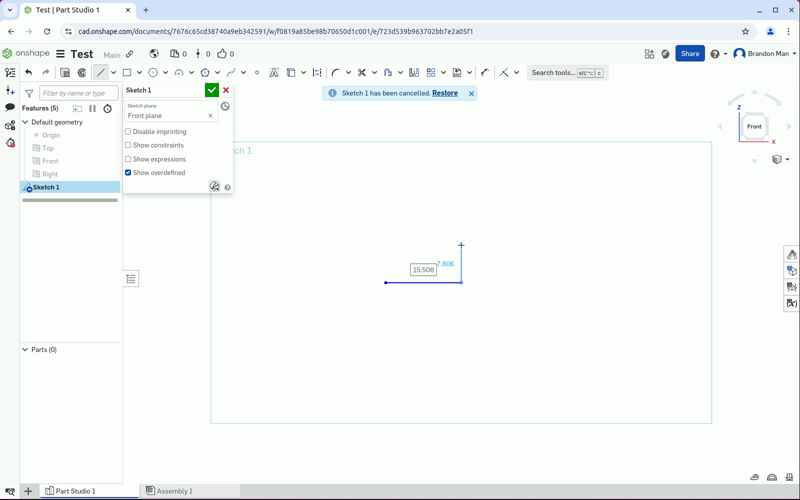
key_up(shift)
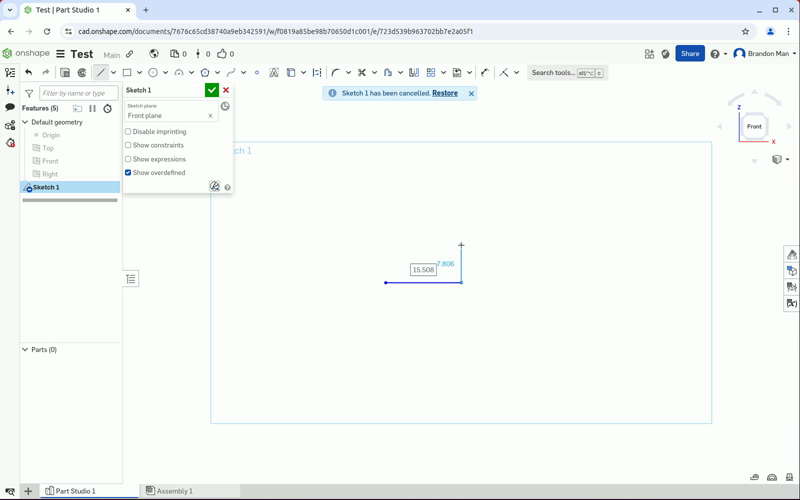
key_down(shift)
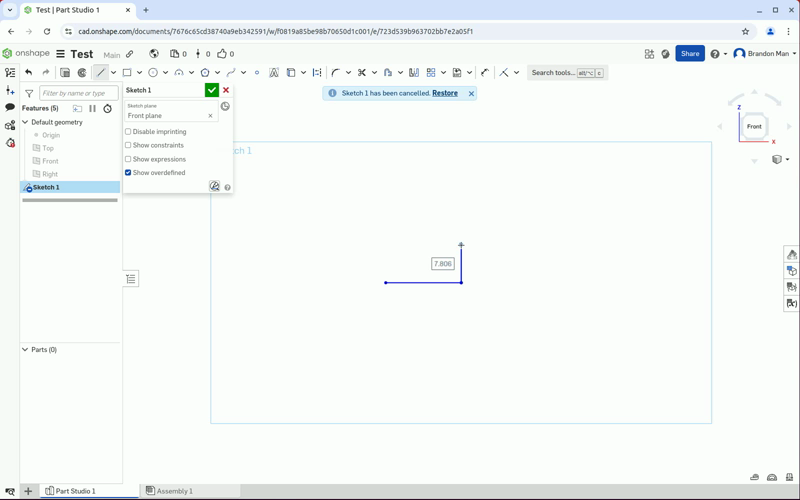
mouse_move(385, 244)
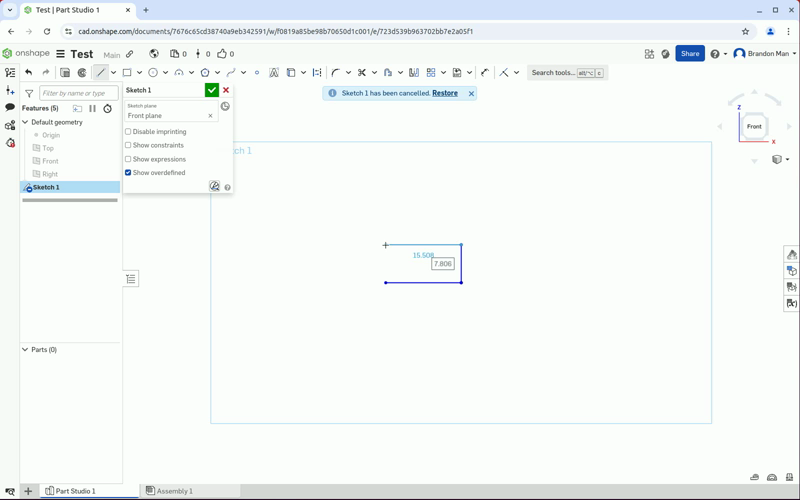
click(385, 244)
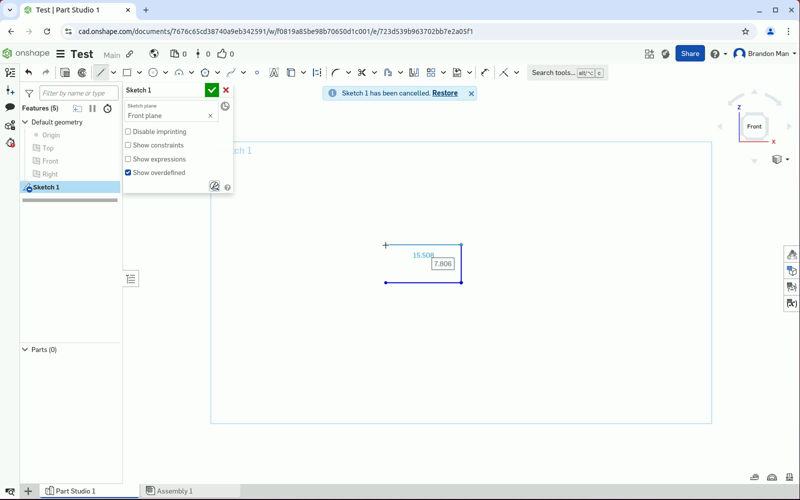
key_up(shift)
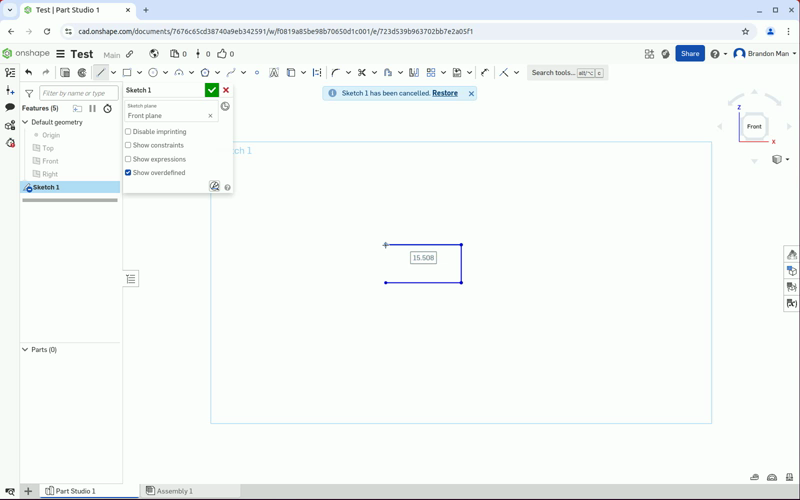
mouse_move(415, 244)
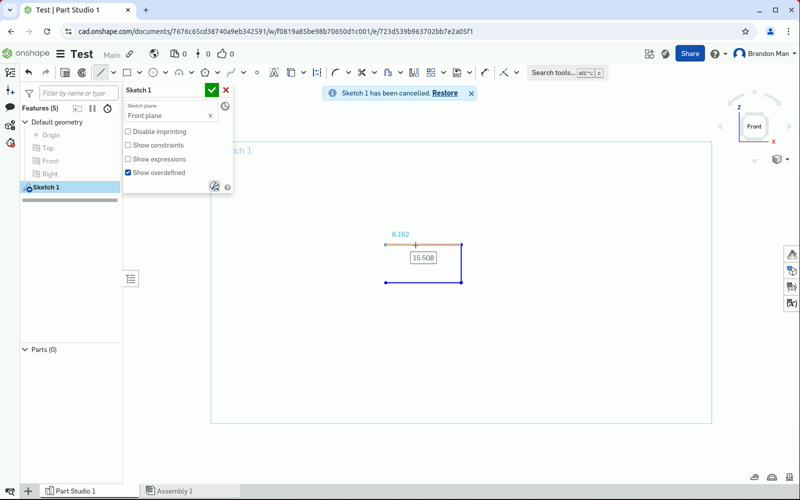
key_down(shift)
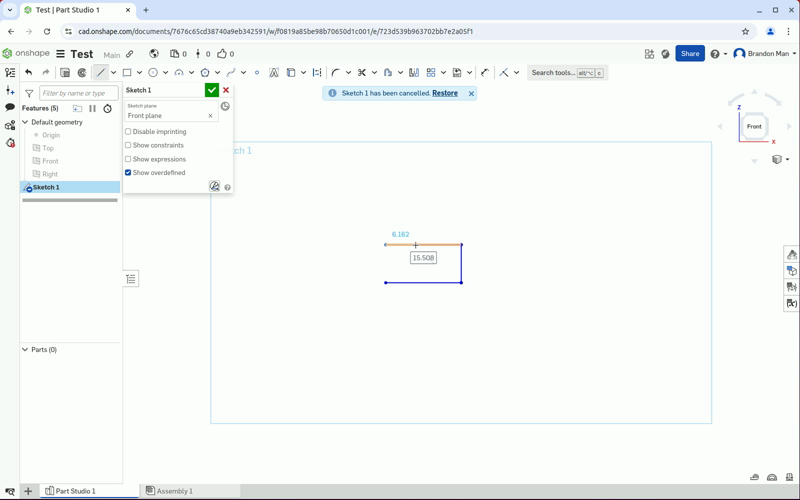
mouse_move(385, 282)
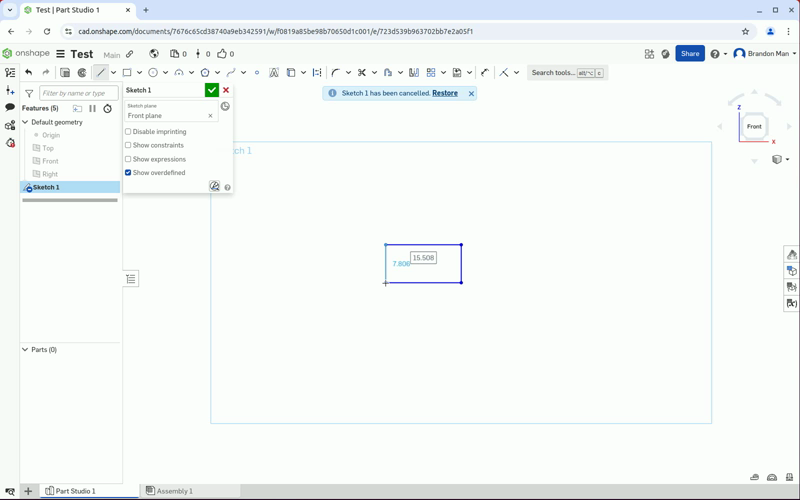
key_up(shift)
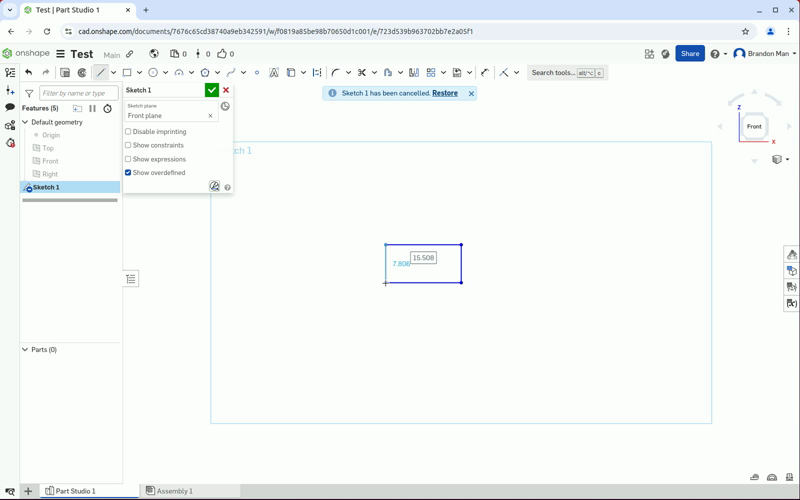
click(385, 282)
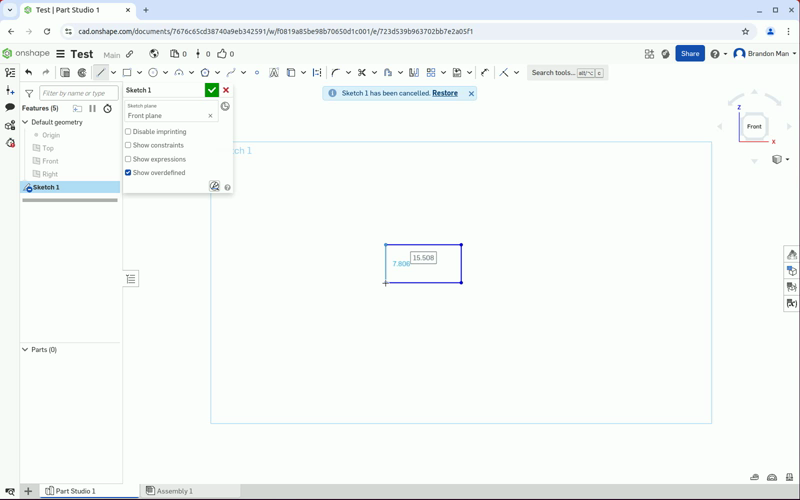
key(esc)
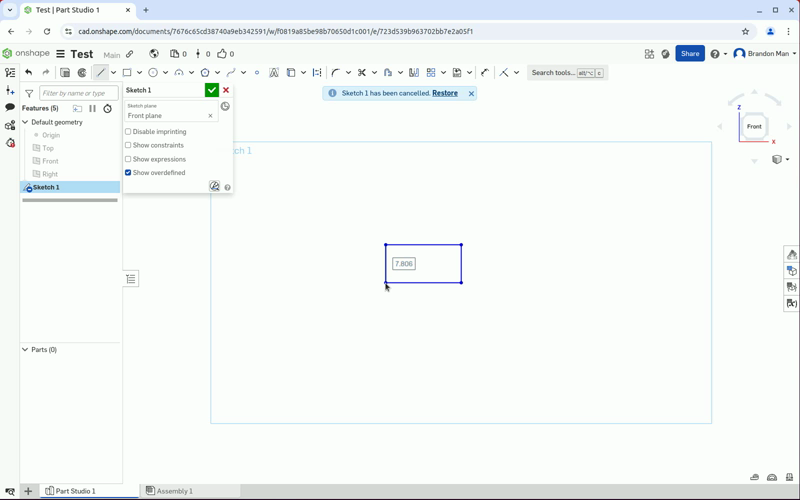
mouse_move(433, 273)
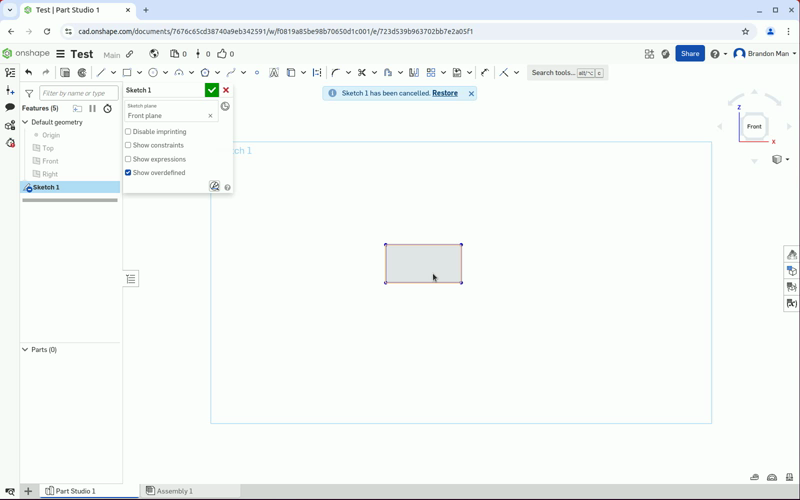
click(433, 273)
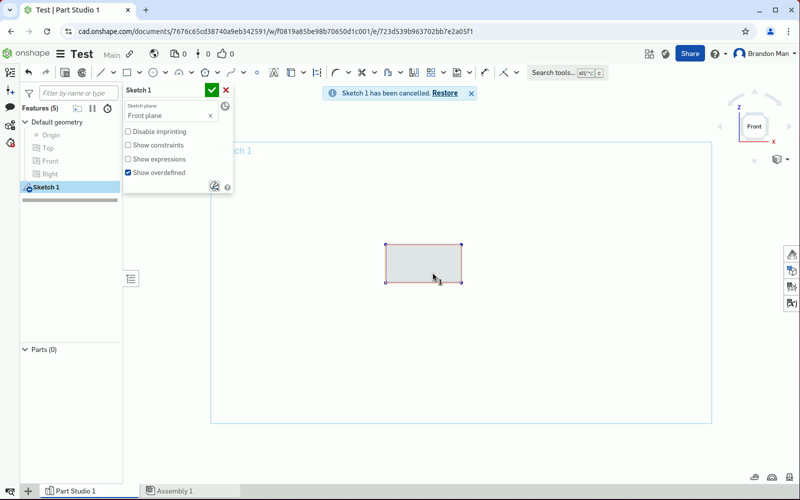
mouse_move(73, 352)
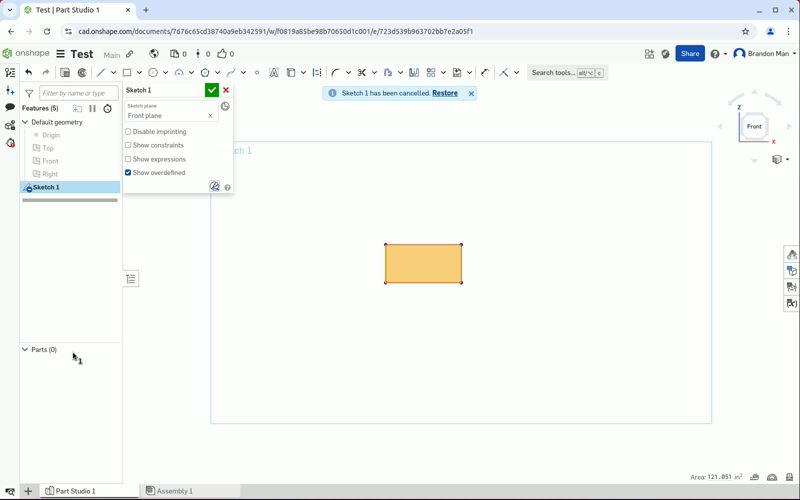
key(shift+y)
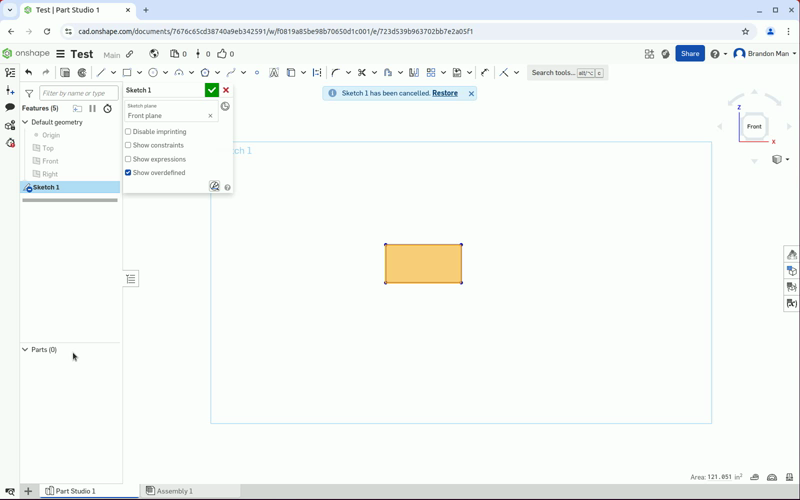
key(shift+e)
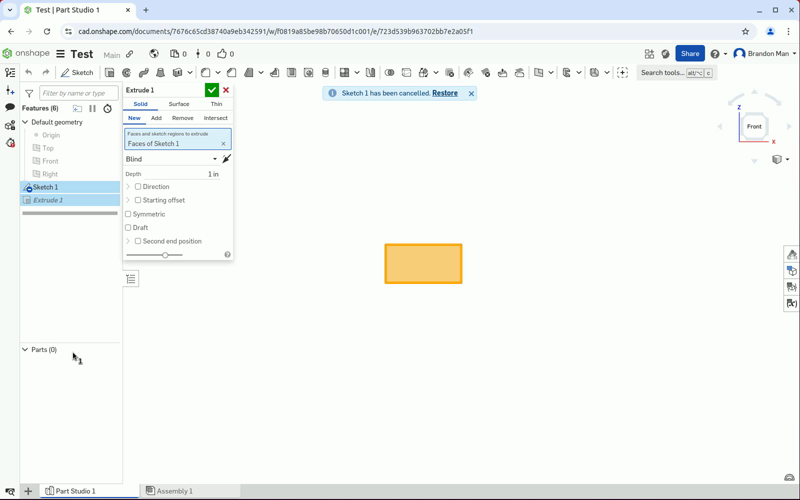
mouse_move(143, 106)
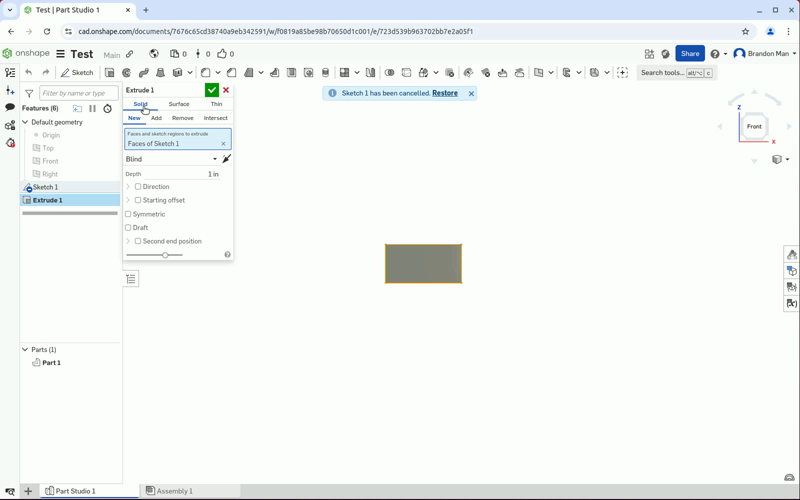
click(143, 106)
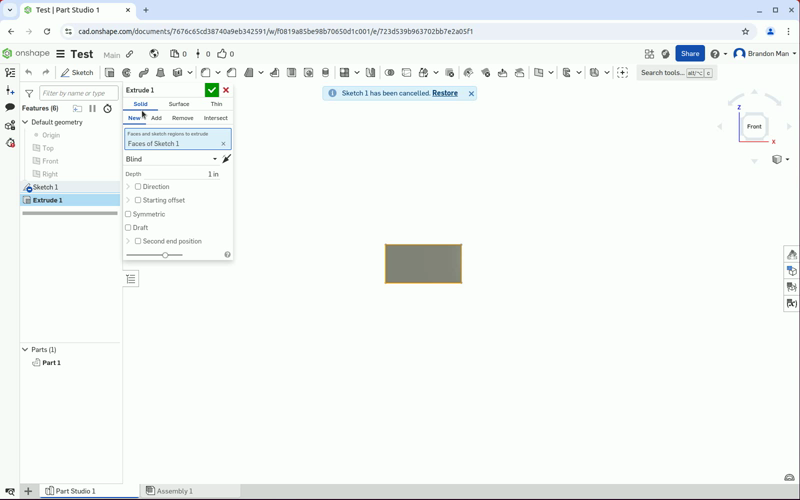
mouse_move(137, 120)
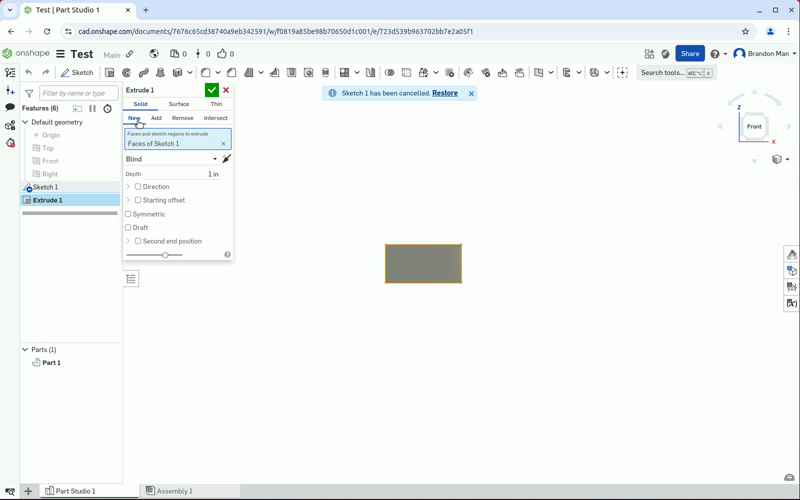
click(137, 120)
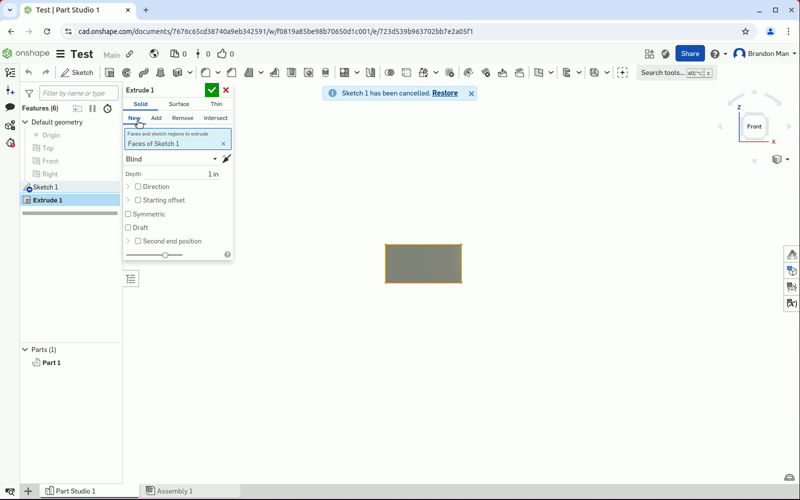
key(tab, 4)
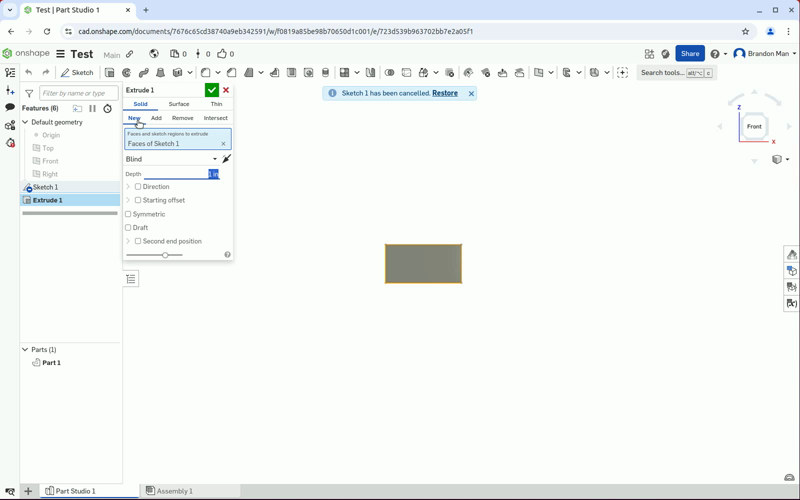
text(23.108)
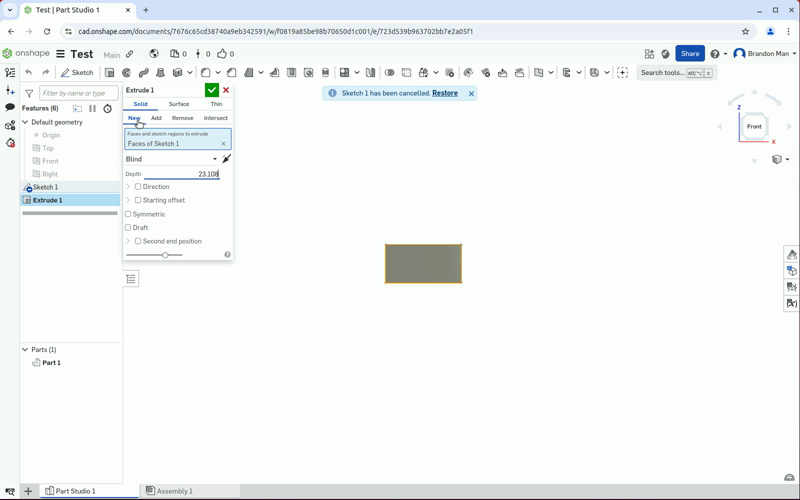
key(enter)
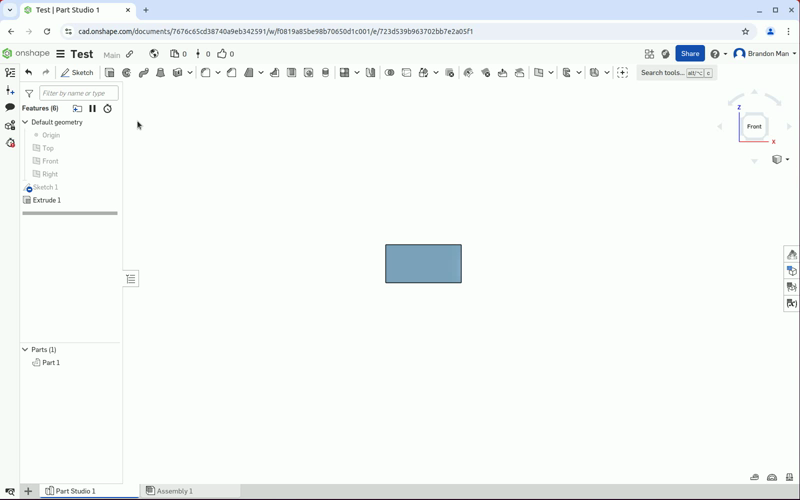
key(shift+h)
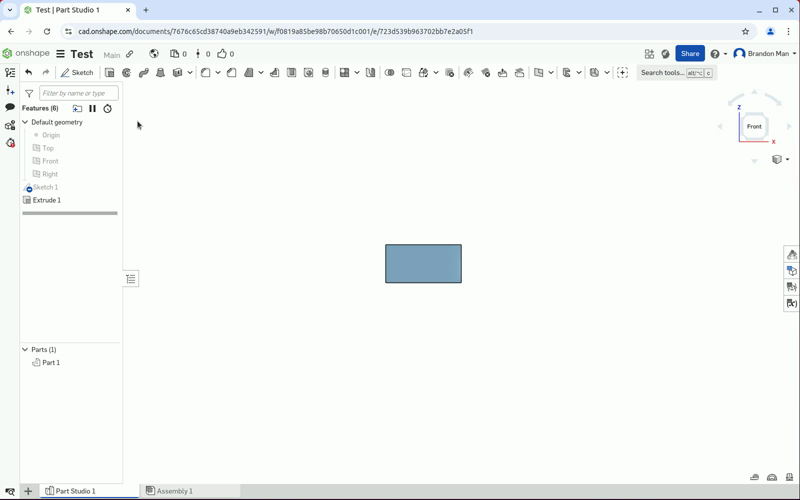
key(shift+h)
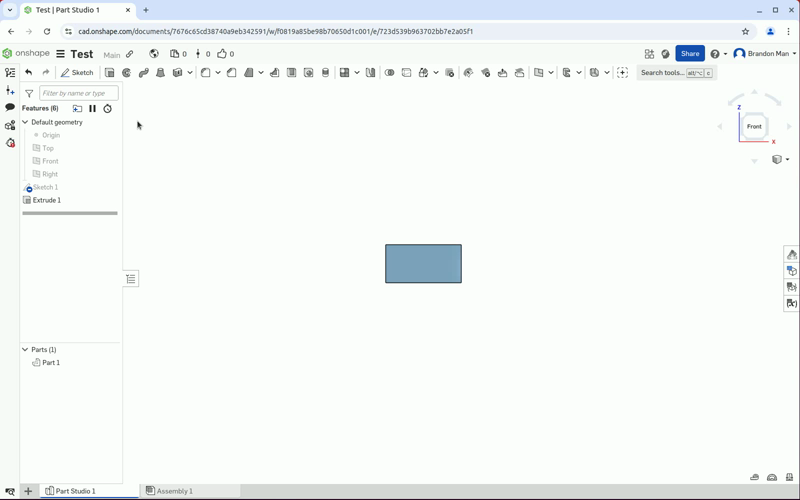
mouse_move(73, 189)
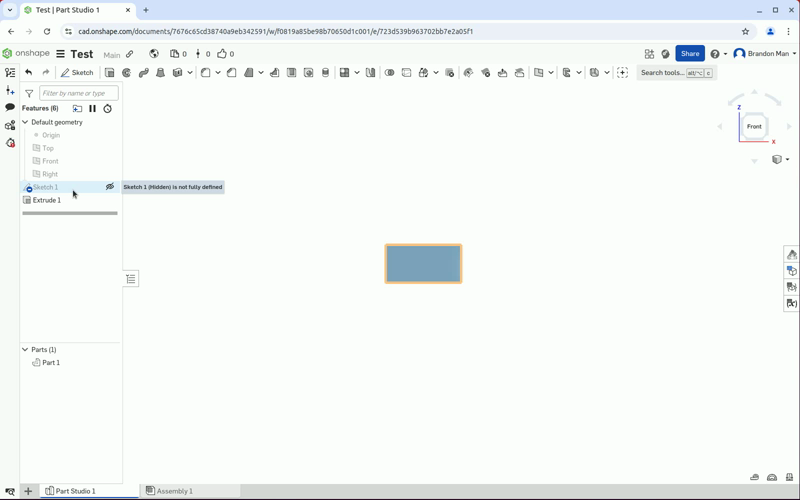
click(73, 189)
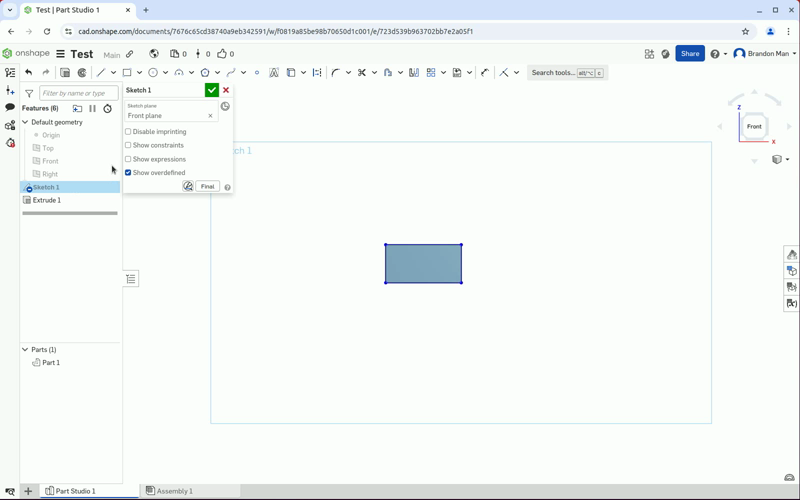
mouse_move(229, 92)
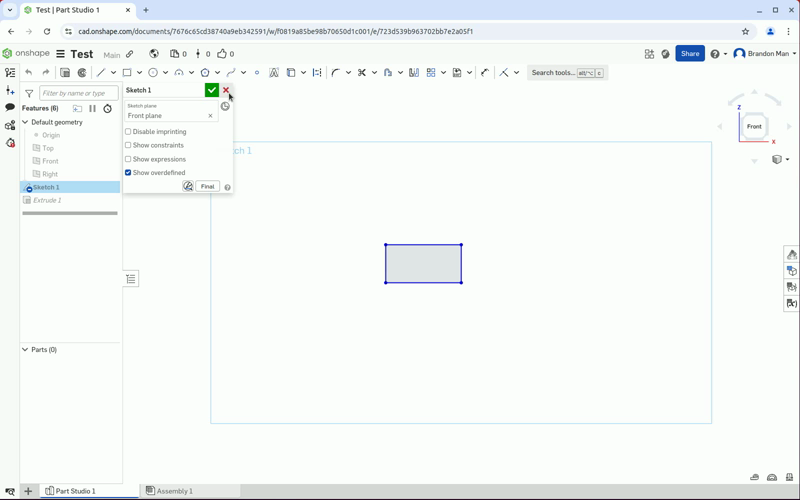
click(229, 92)
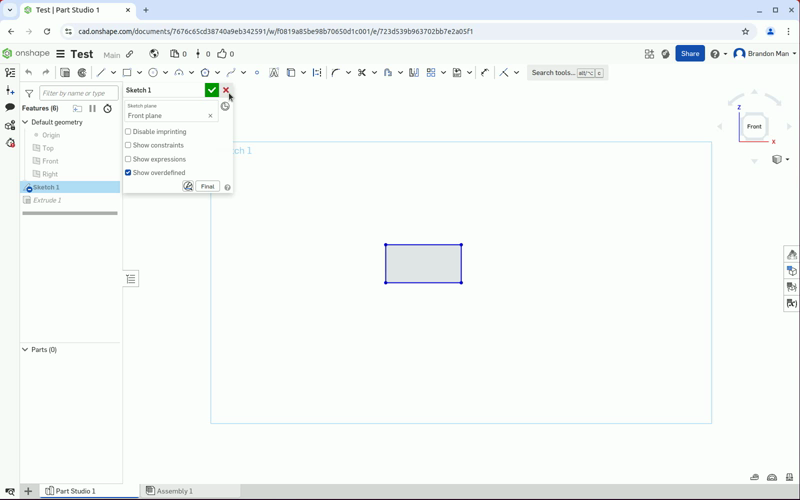
key(shift+s)
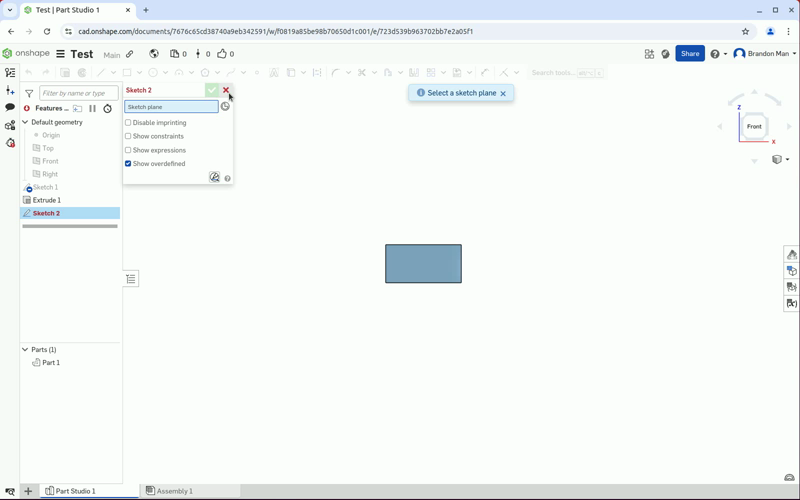
mouse_move(73, 163)
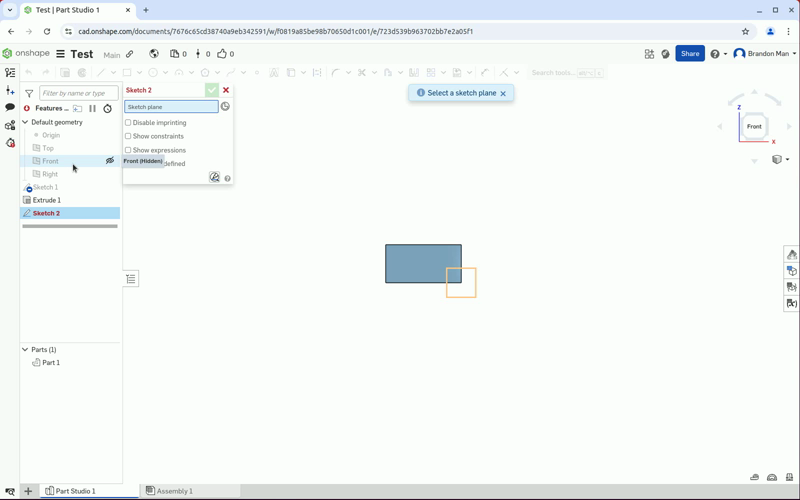
click(73, 163)
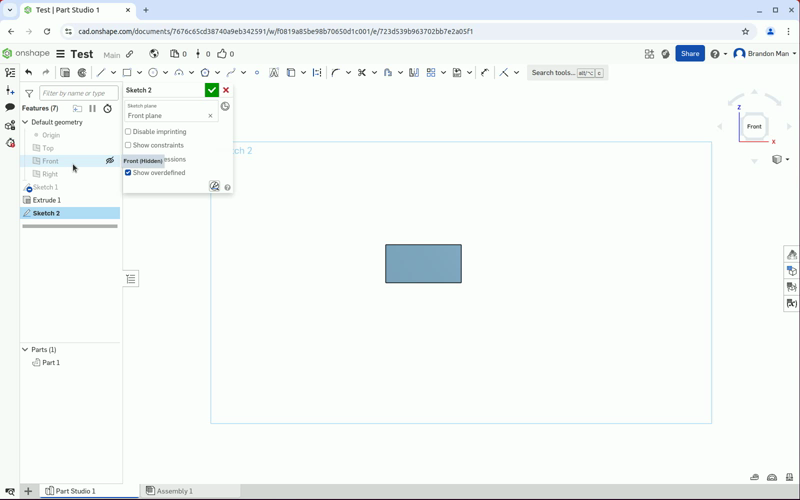
mouse_move(73, 352)
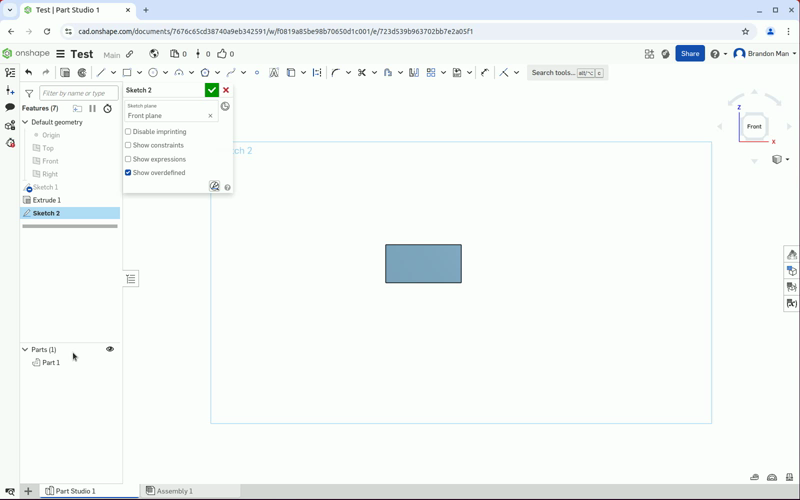
key(y)
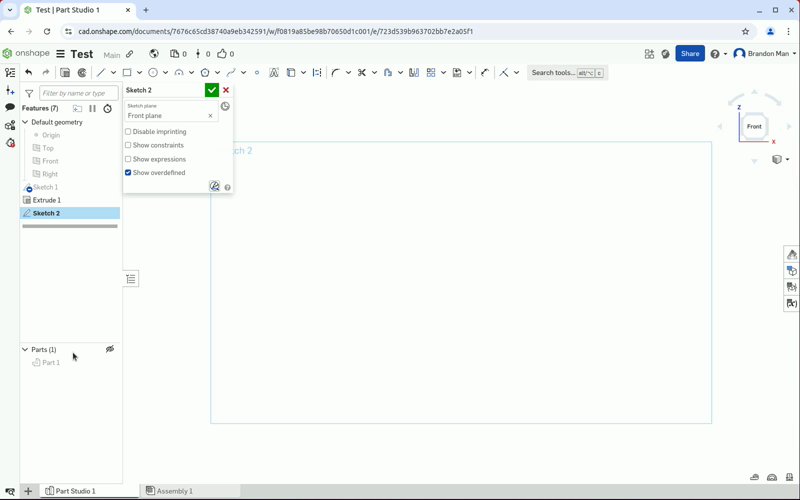
key(l)
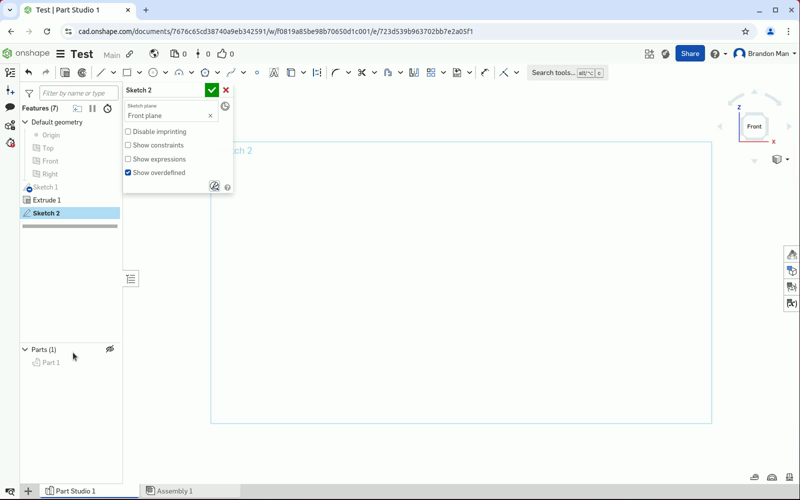
key_down(shift)
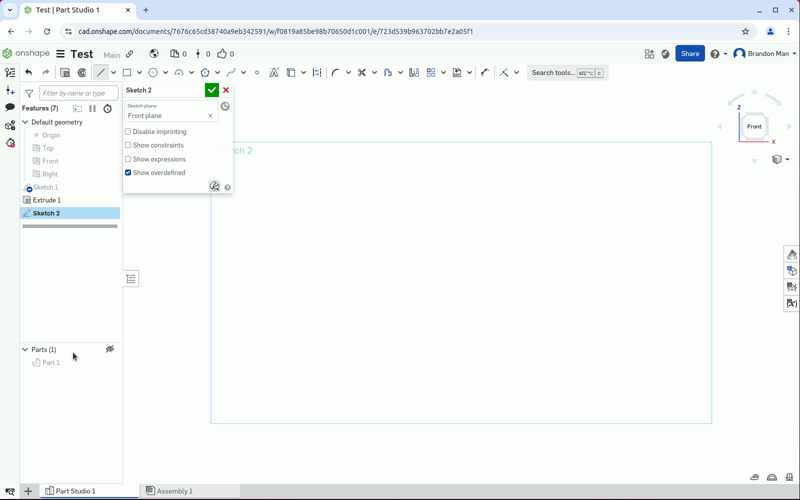
mouse_move(385, 282)
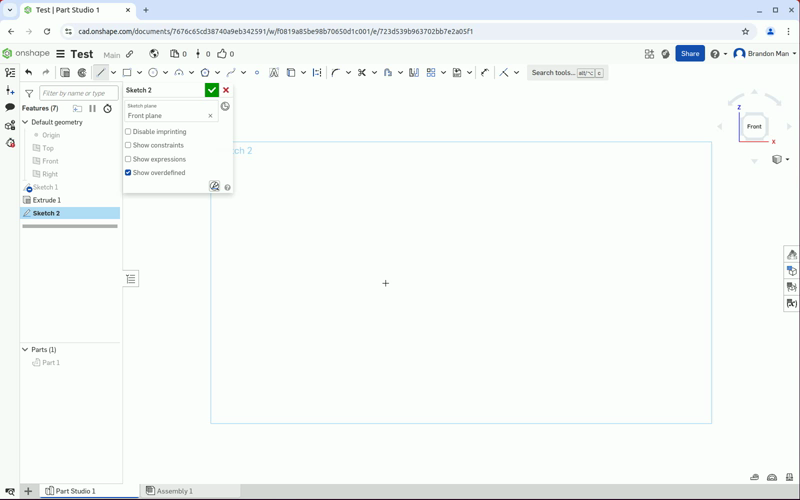
click(385, 282)
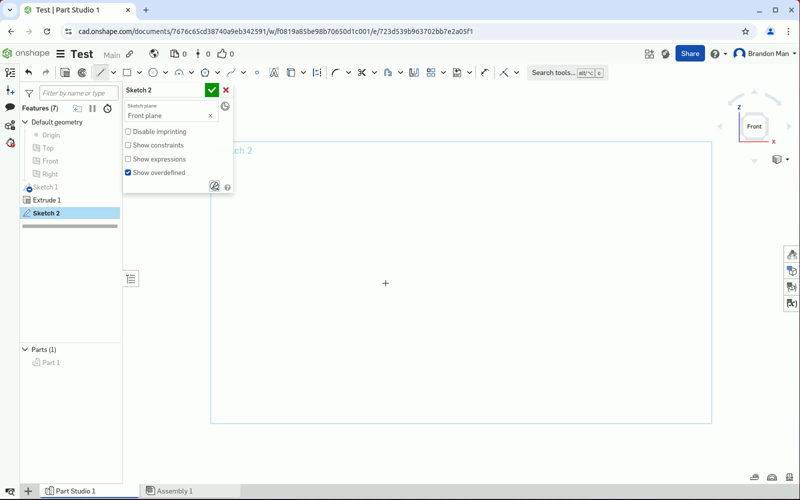
key_up(shift)
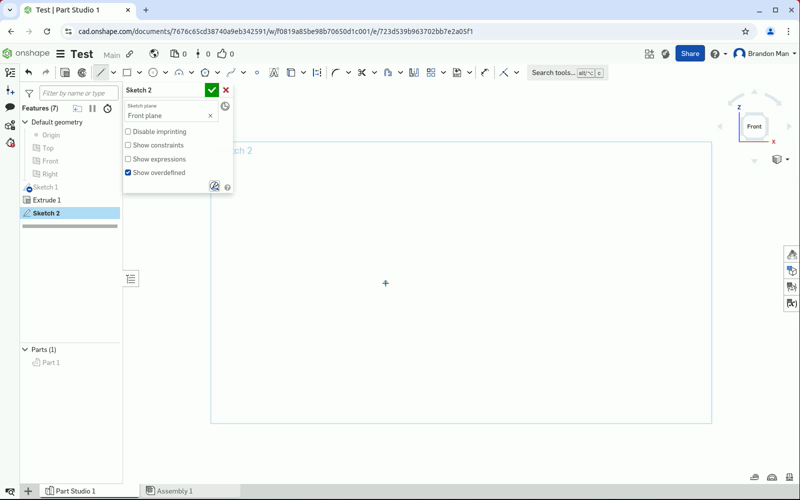
key_down(shift)
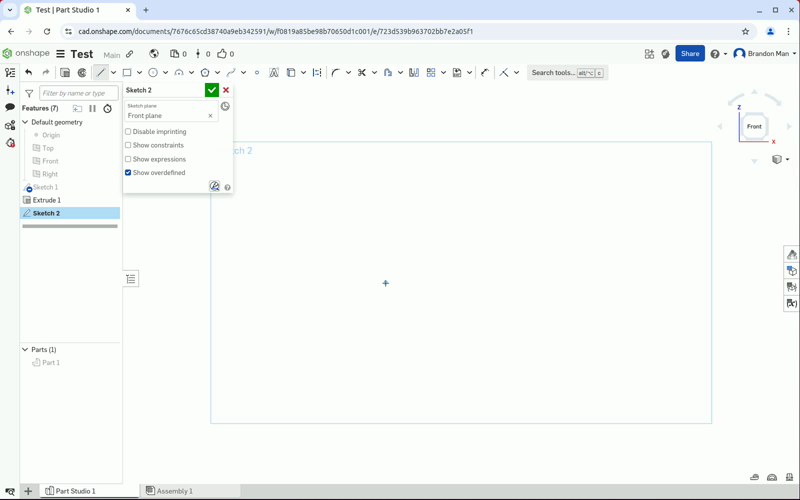
mouse_move(461, 282)
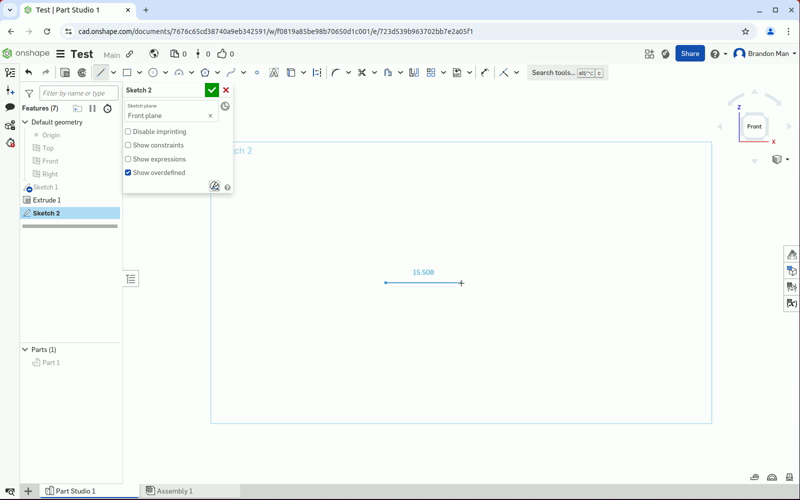
click(461, 282)
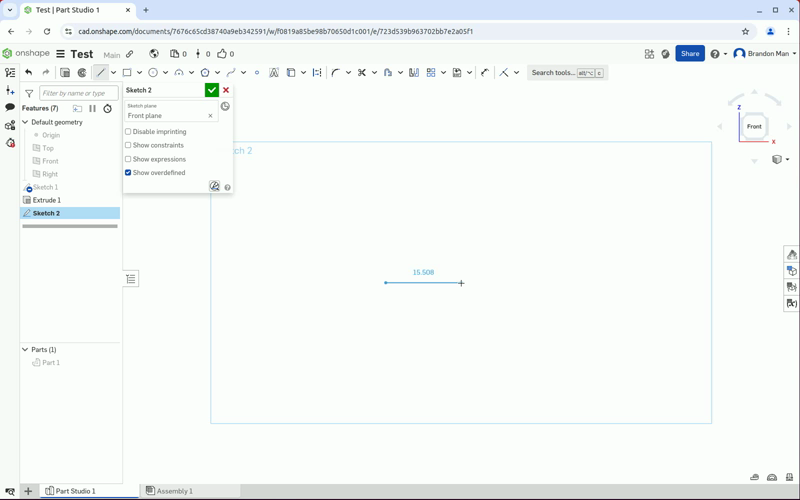
key_up(shift)
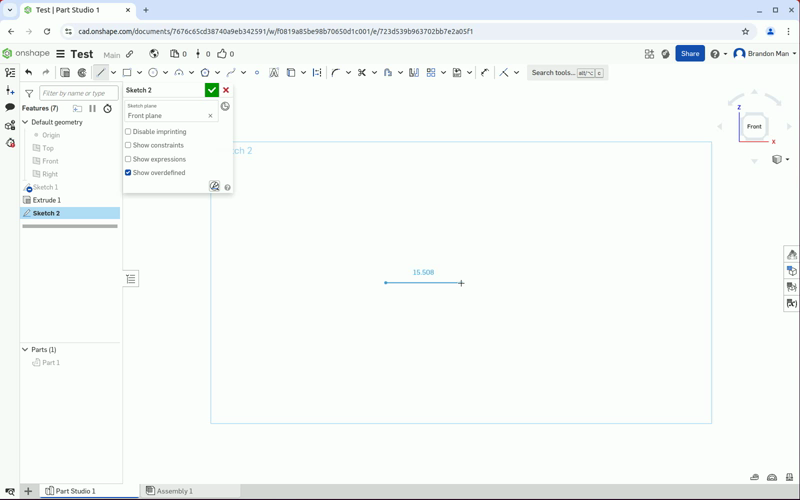
key_down(shift)
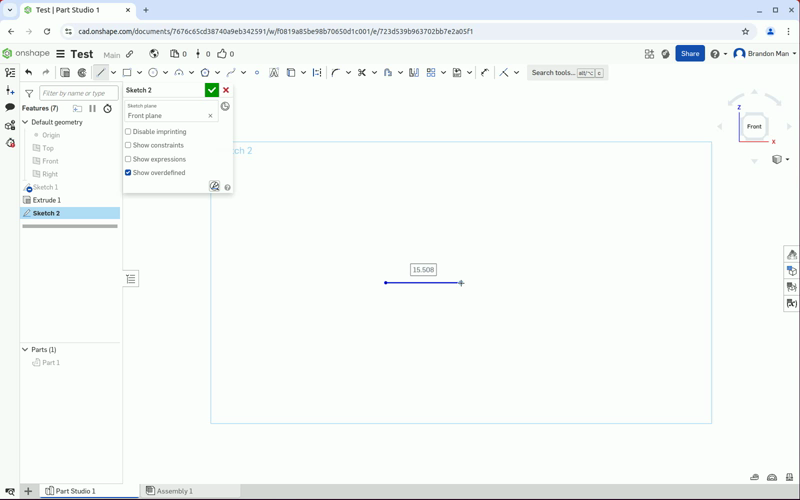
mouse_move(491, 282)
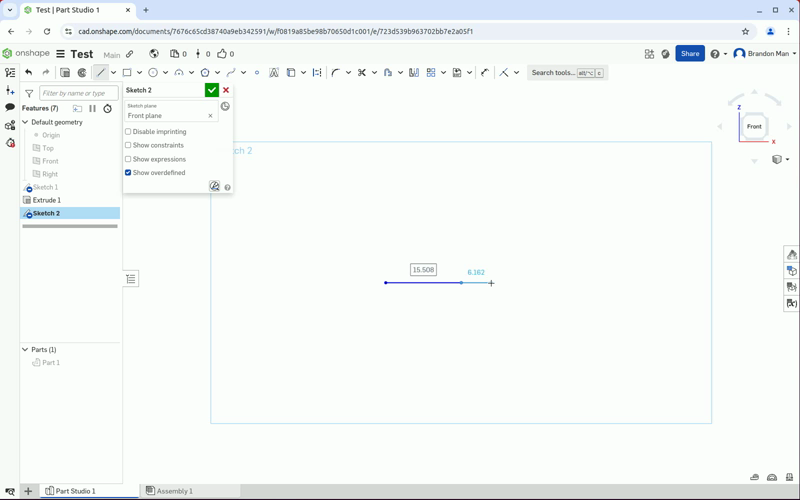
mouse_move(461, 244)
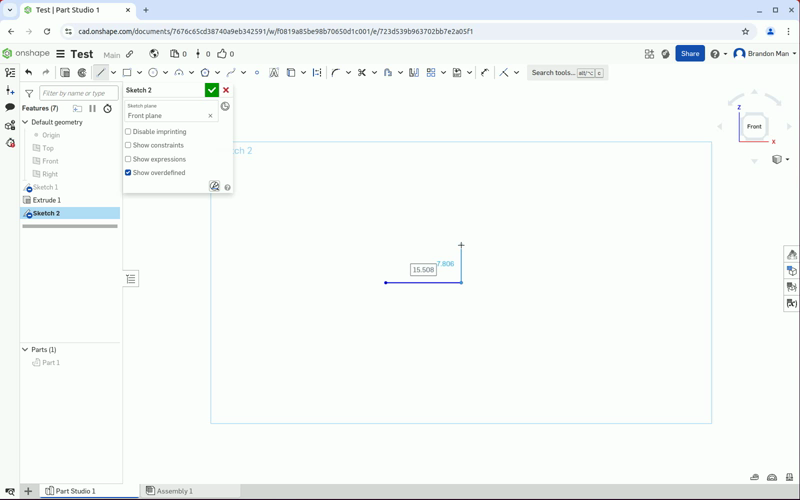
click(461, 244)
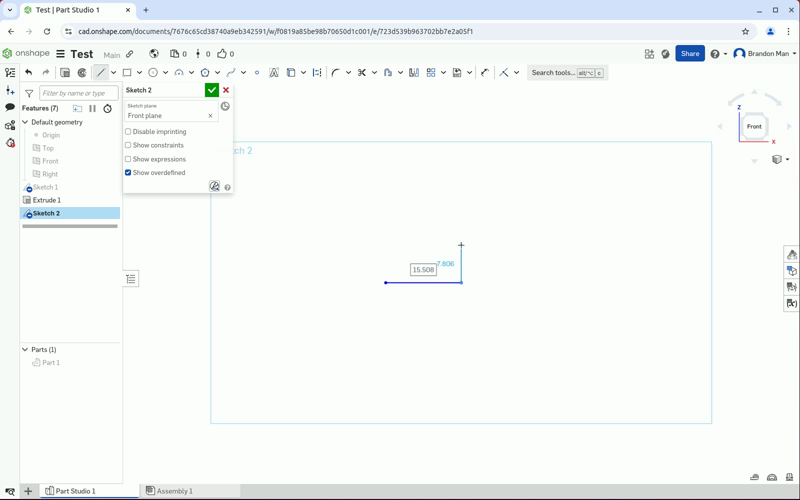
key_up(shift)
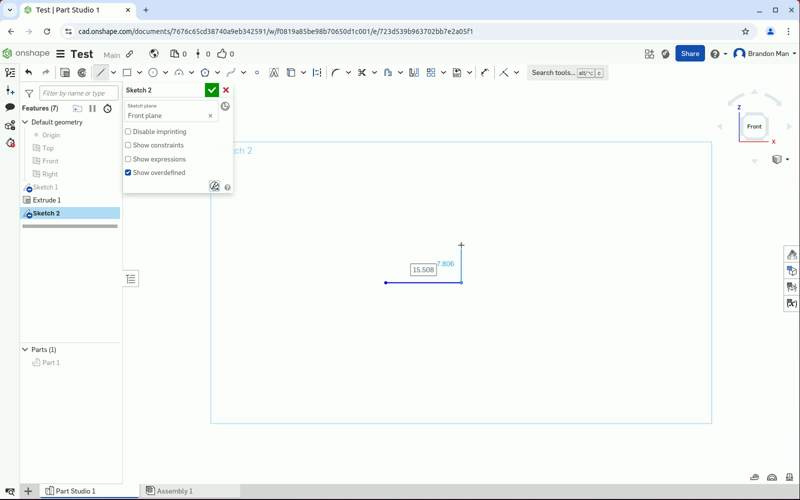
key_down(shift)
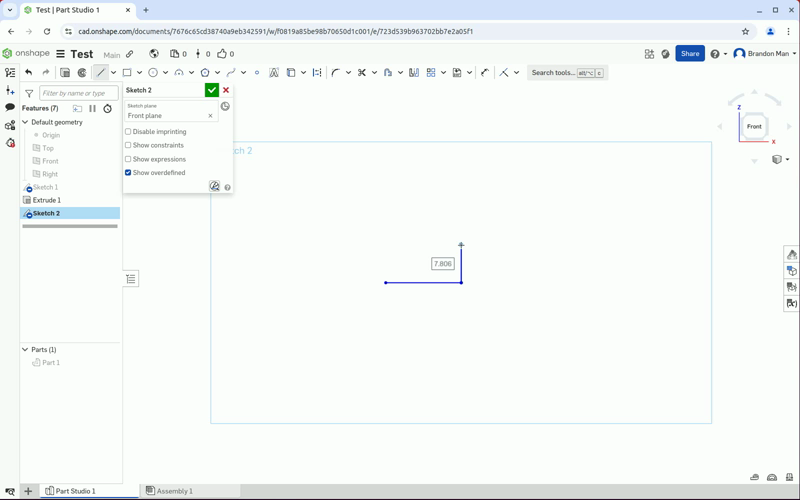
mouse_move(385, 244)
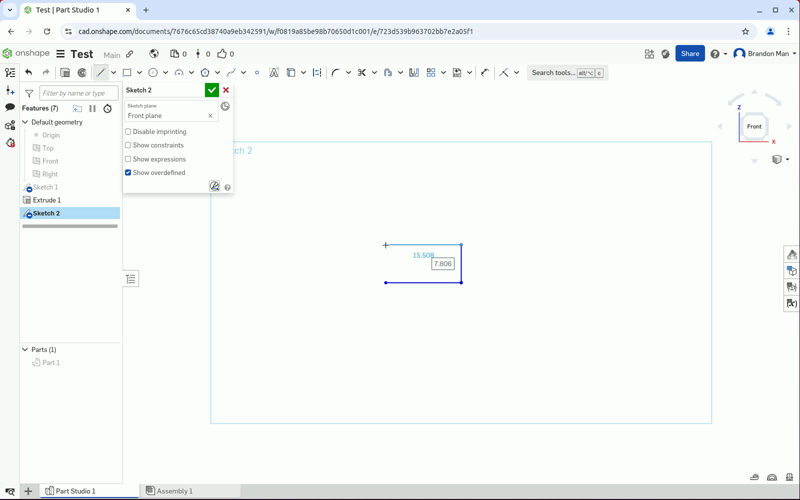
click(385, 244)
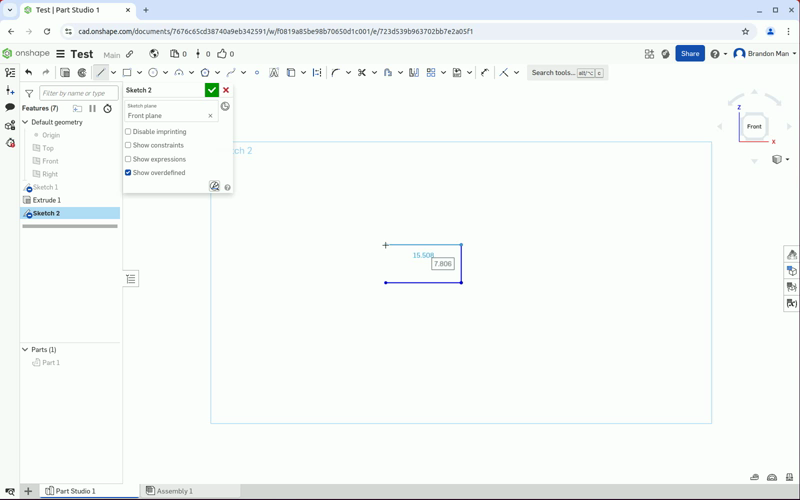
key_up(shift)
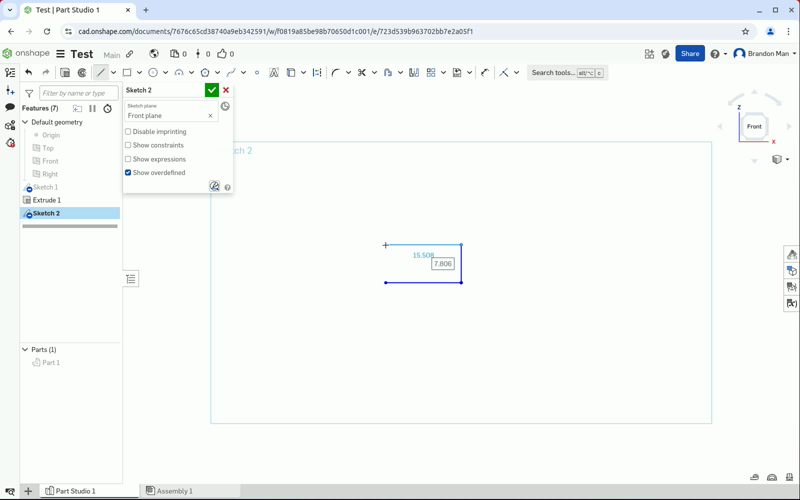
mouse_move(415, 244)
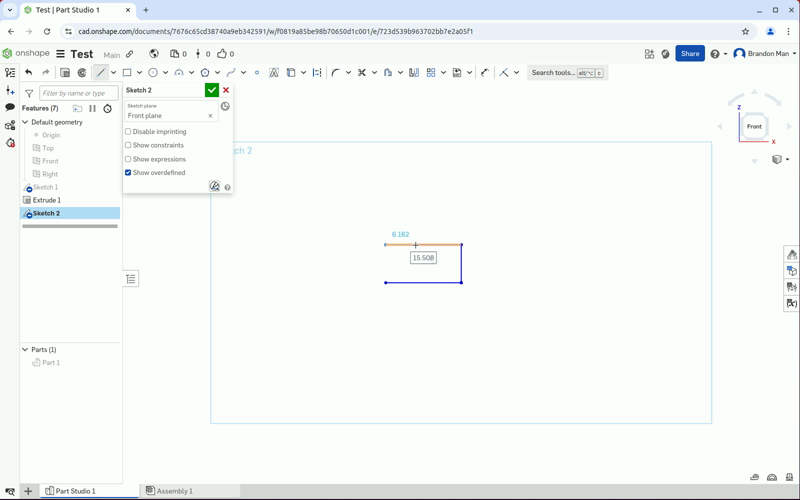
key_down(shift)
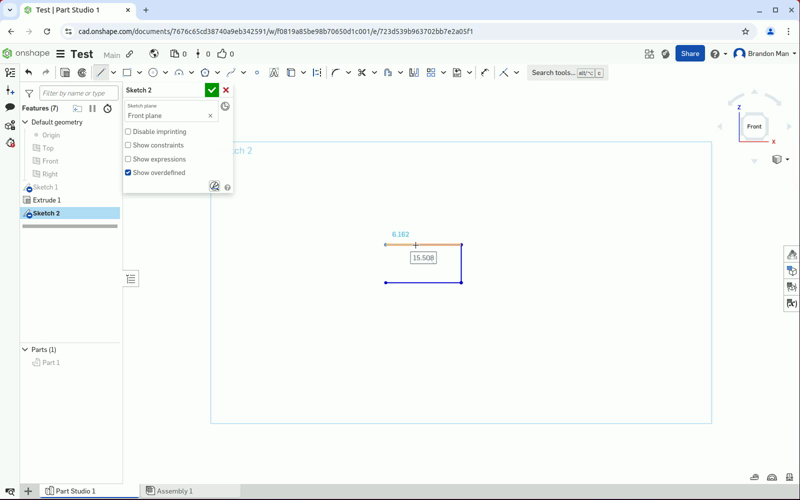
mouse_move(385, 282)
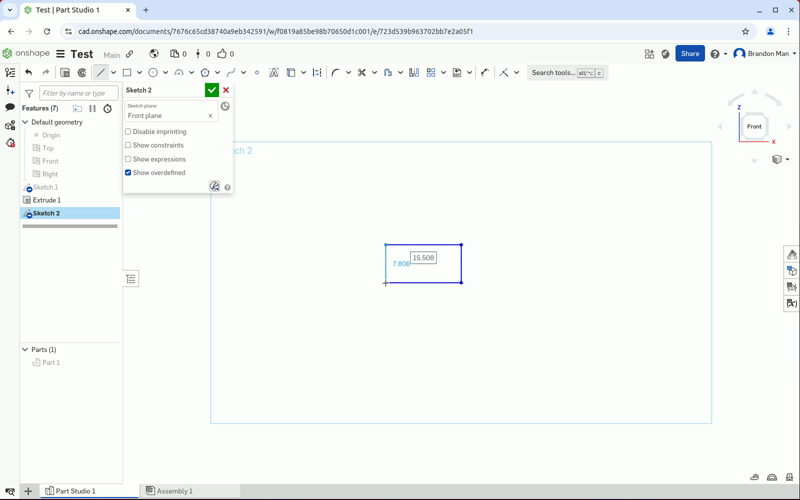
key_up(shift)
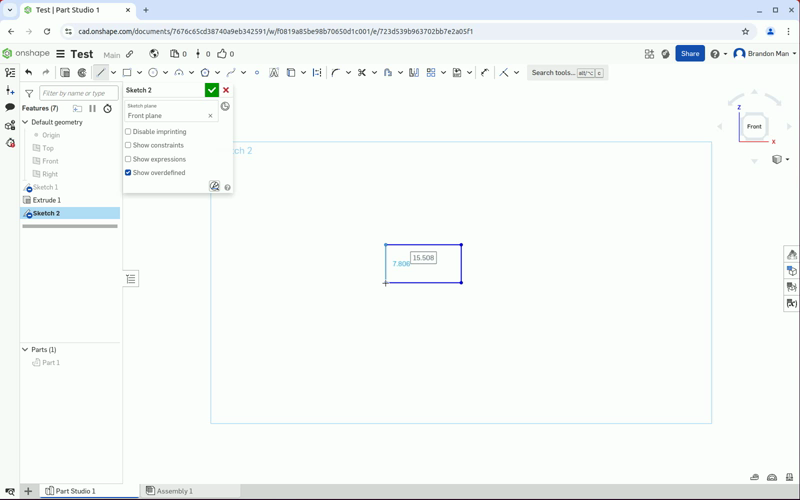
click(385, 282)
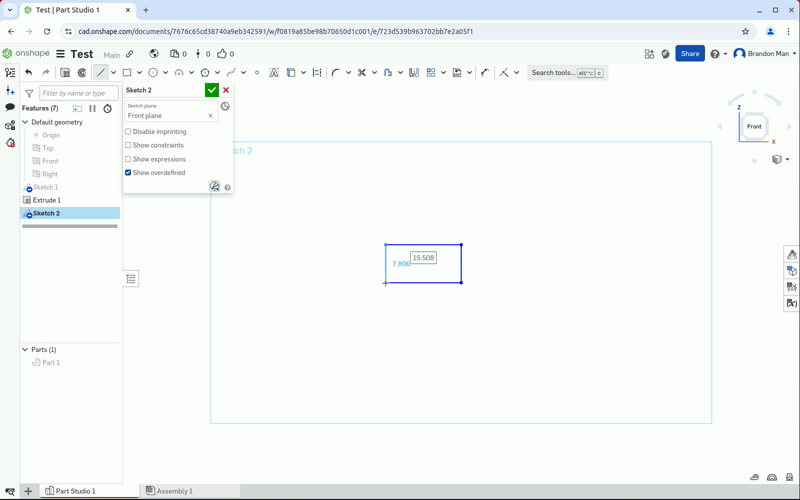
key(esc)
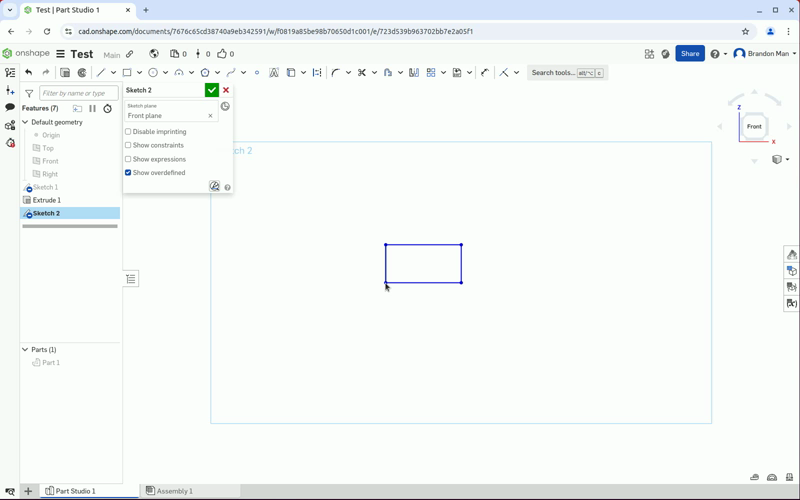
mouse_move(454, 259)
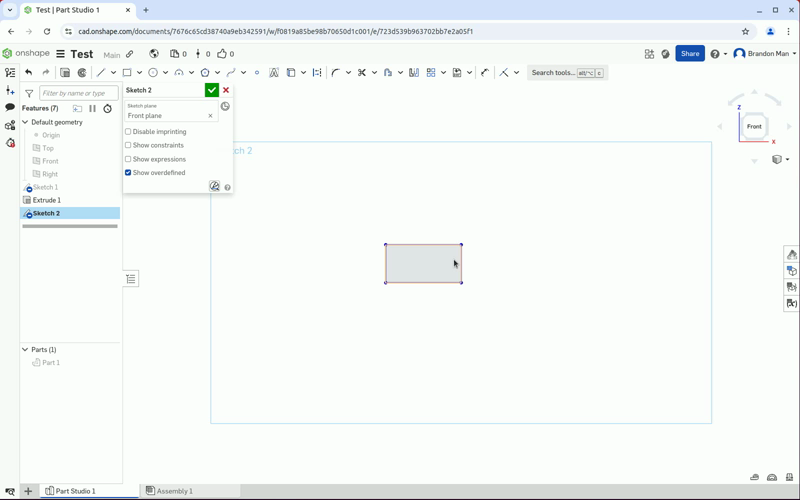
click(454, 259)
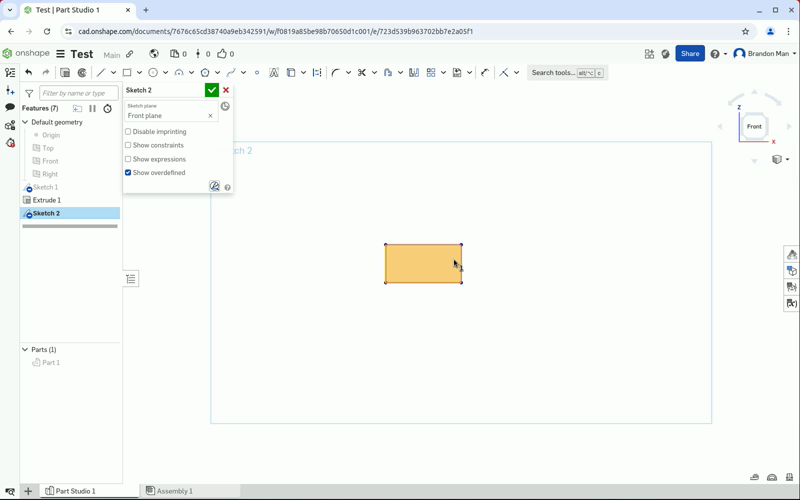
mouse_move(73, 352)
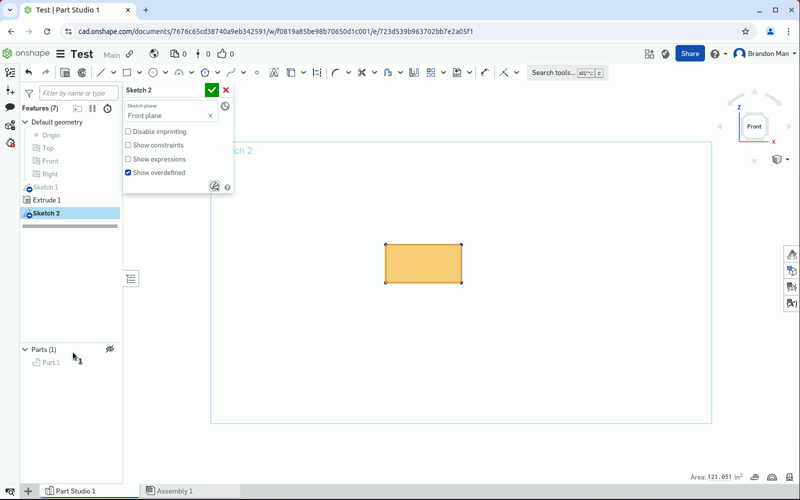
key(shift+y)
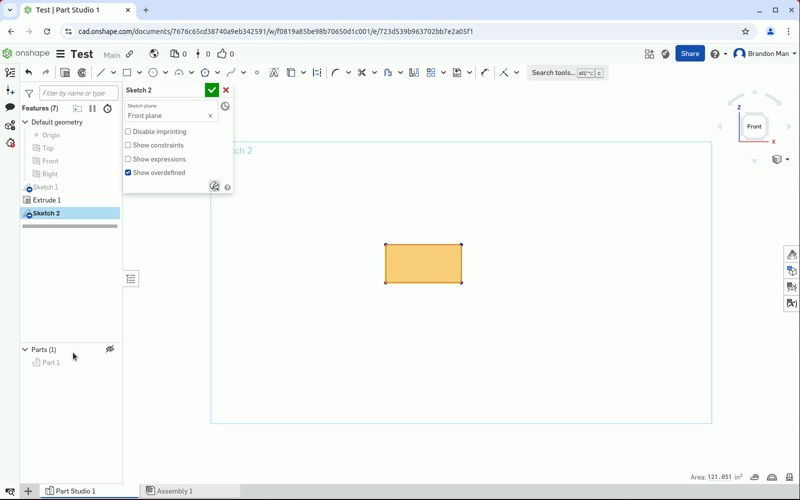
key(shift+e)
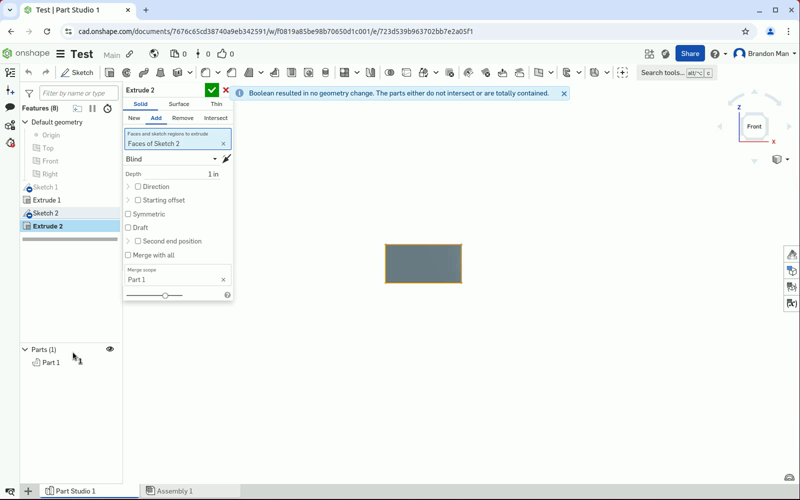
mouse_move(143, 106)
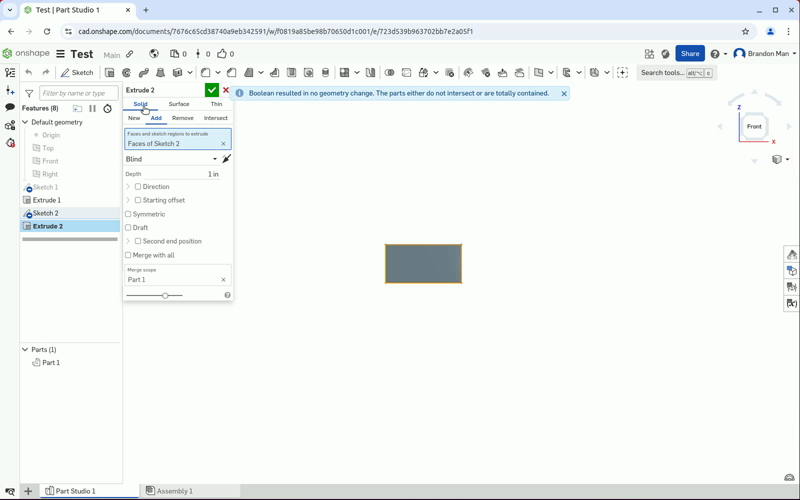
click(143, 106)
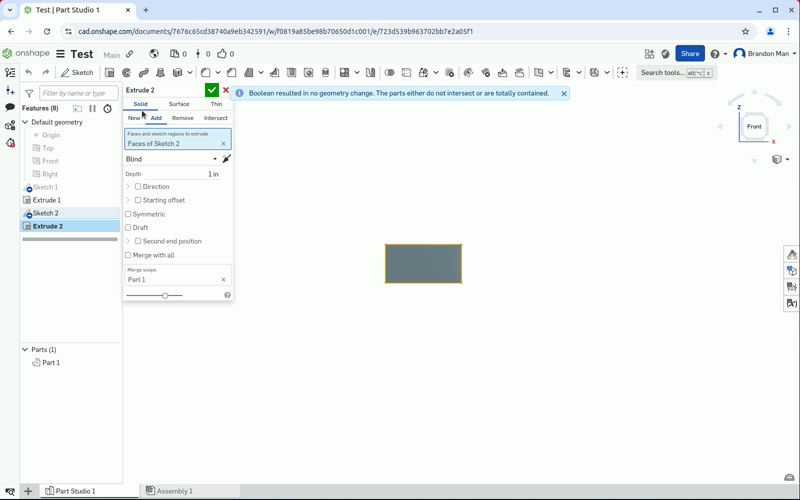
mouse_move(137, 120)
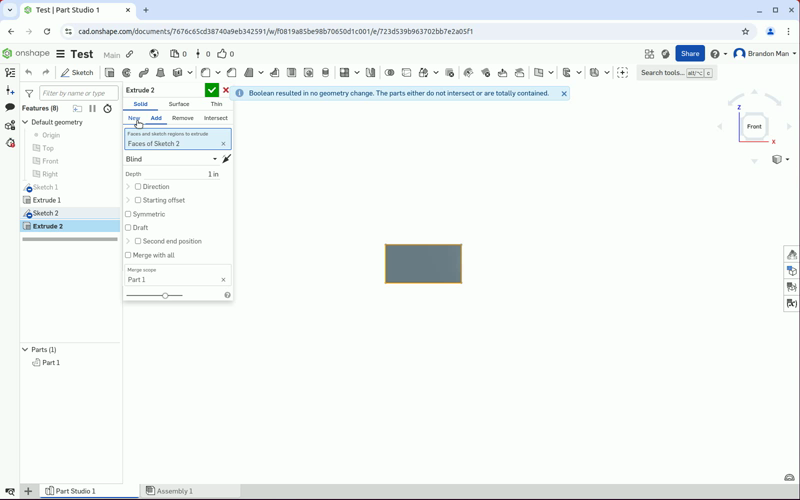
click(137, 120)
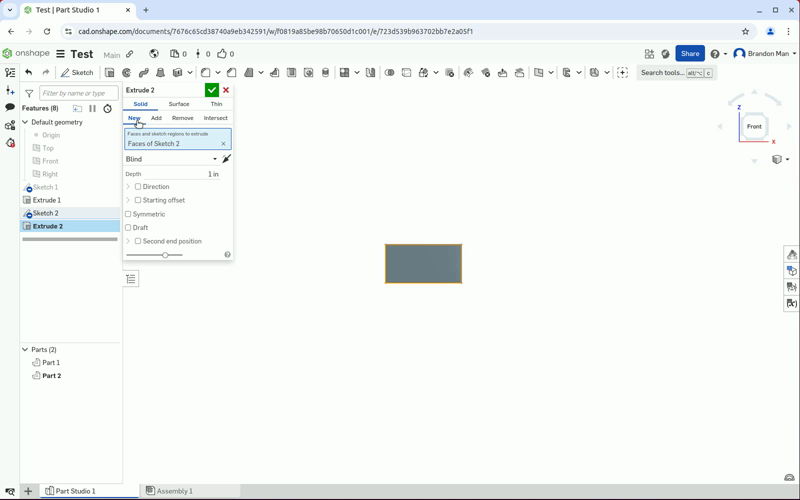
key(tab, 4)
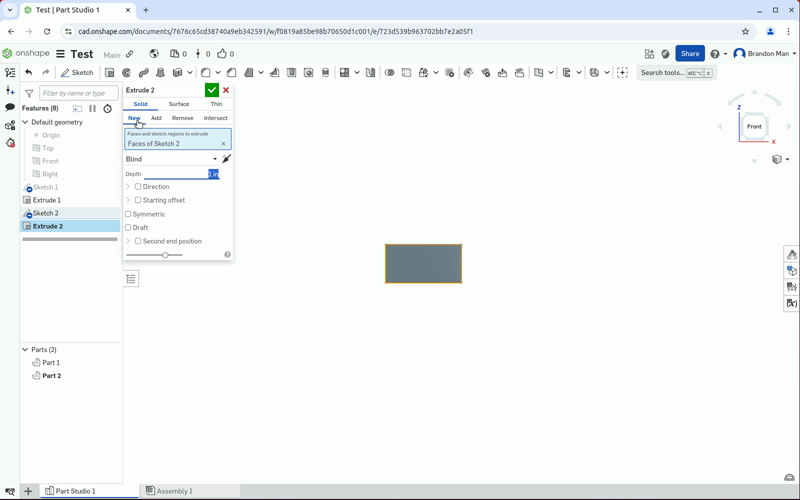
text(23.108)
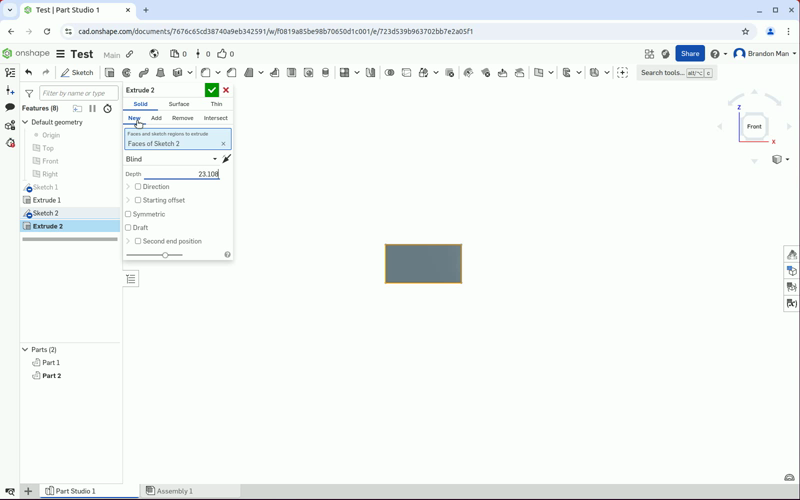
key(enter)
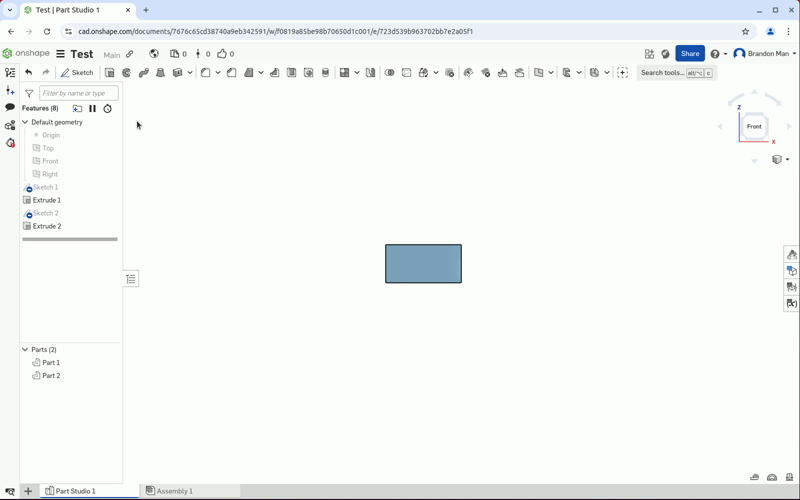
key(shift+h)
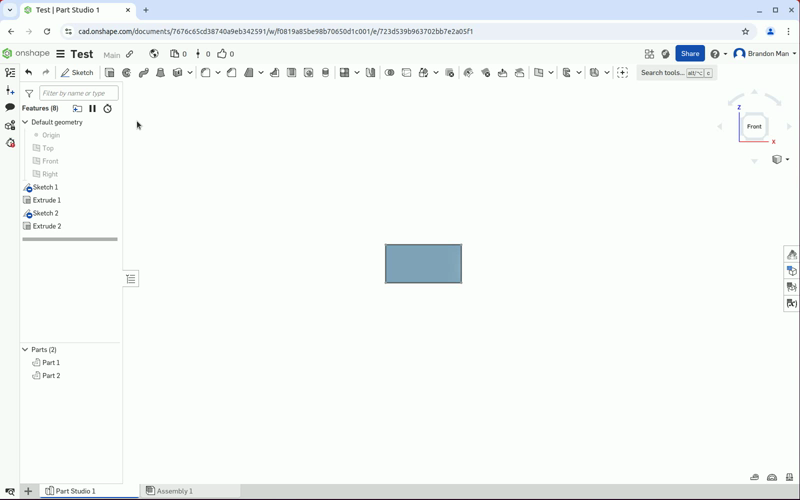
key(shift+h)
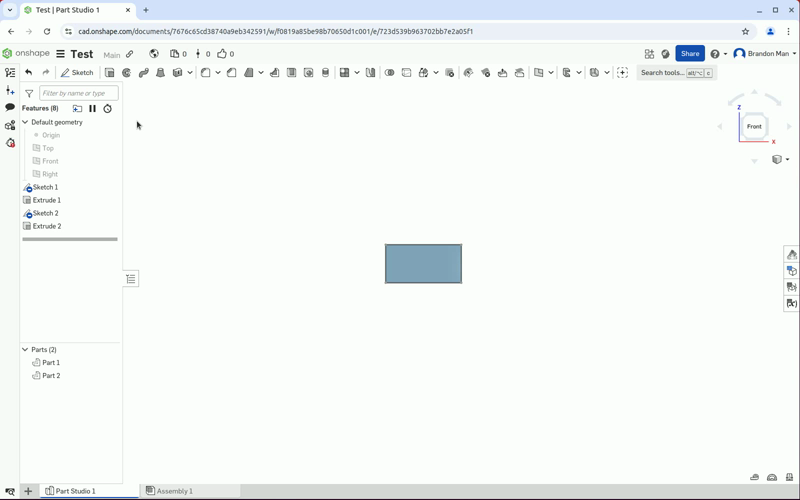
key(shift+7)
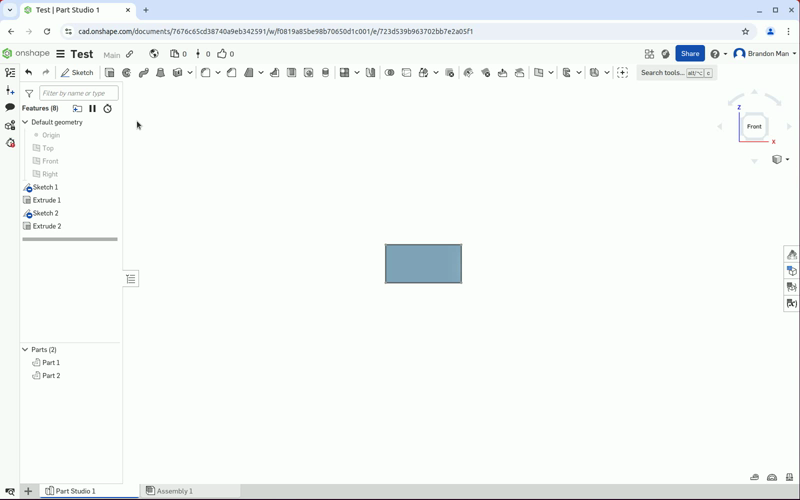
key(left, 2)
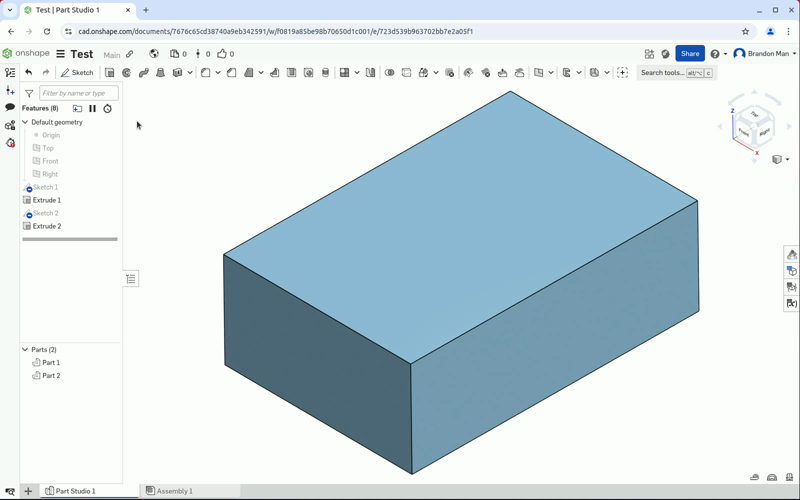
key(down, 2)
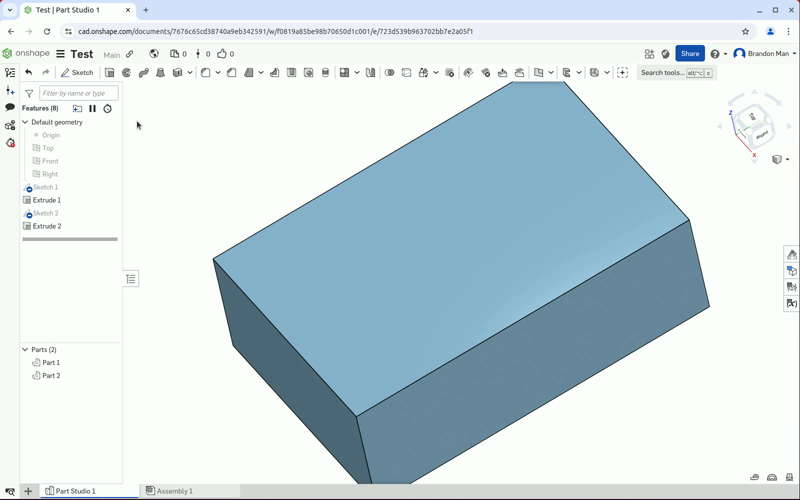
key(up, 2)
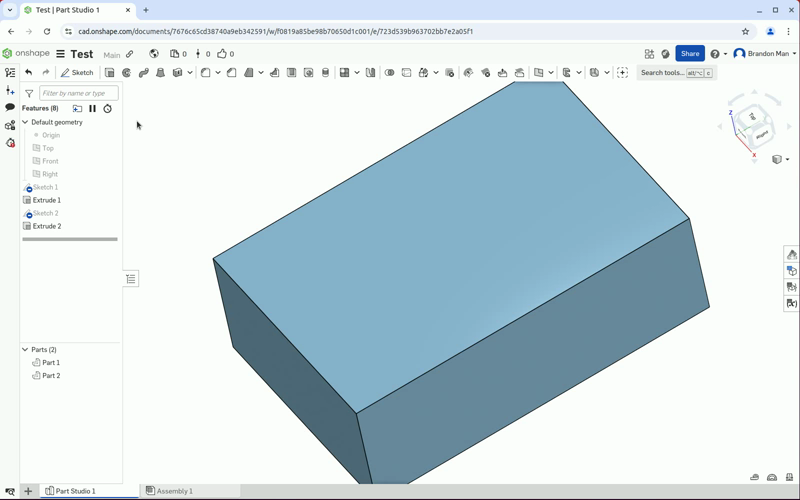
key(right, 2)
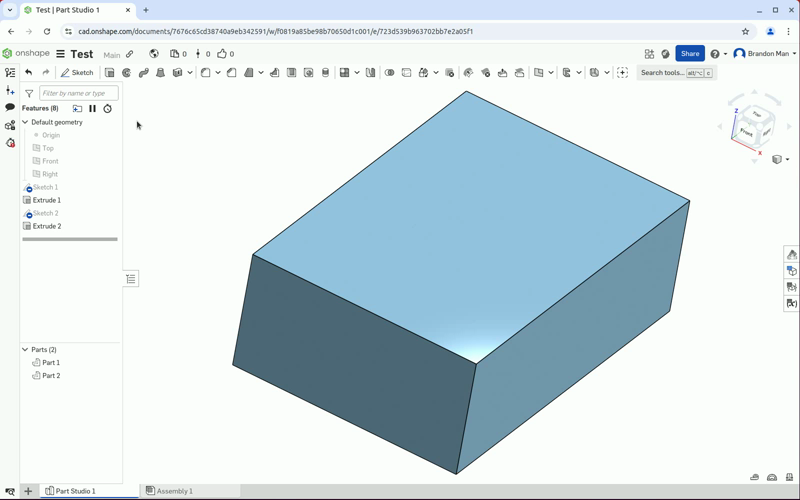
mouse_move(73, 189)
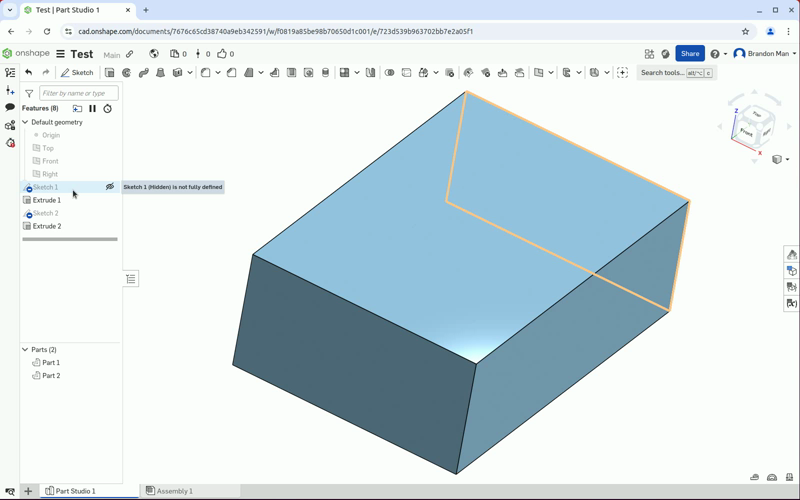
click(73, 189)